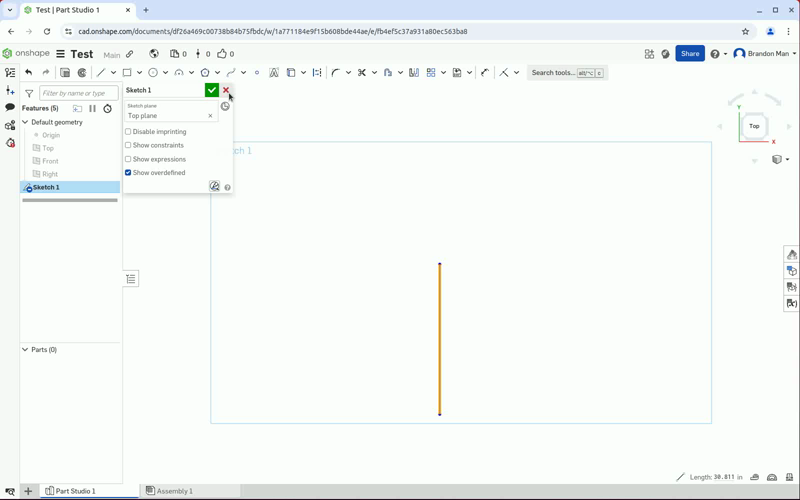
key(shift+h)
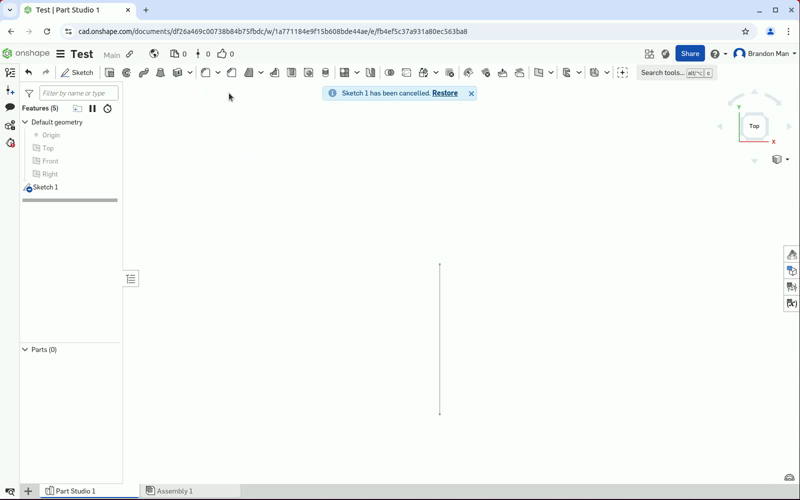
key(shift+s)
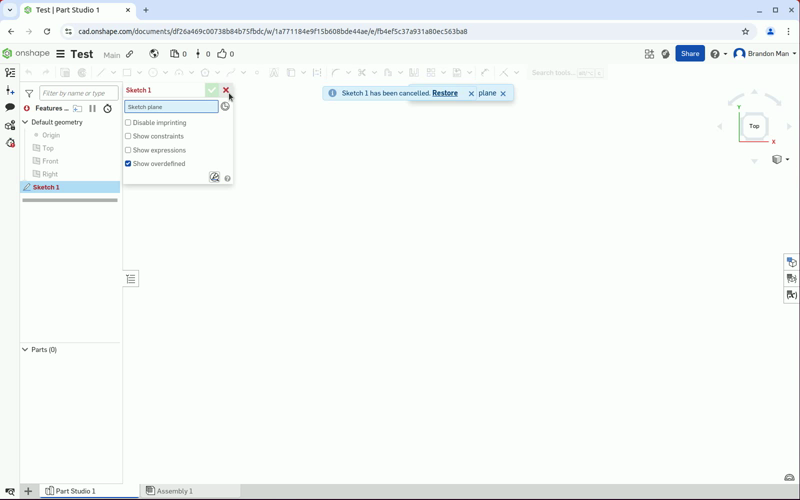
mouse_move(73, 150)
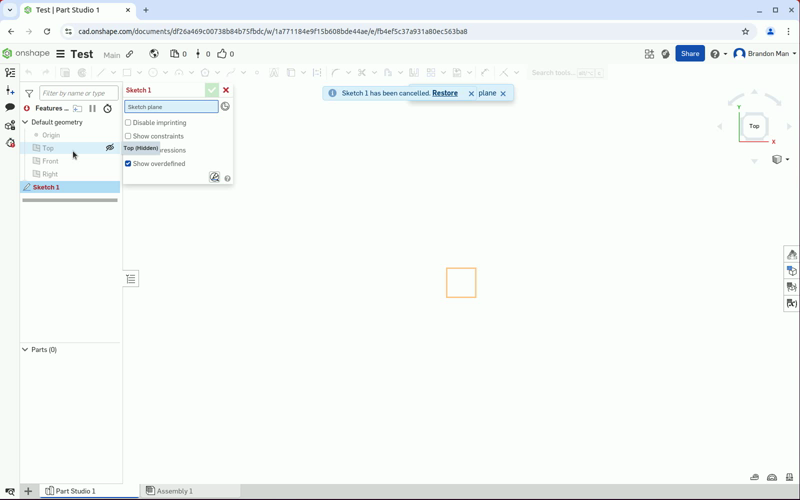
click(73, 150)
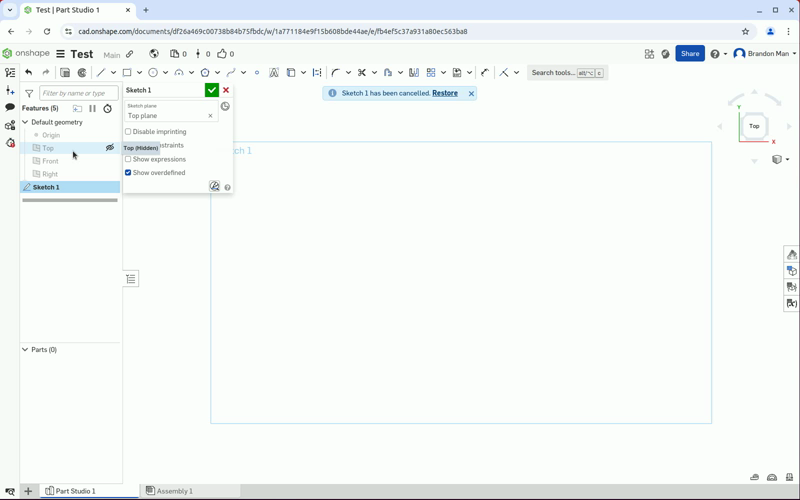
mouse_move(73, 352)
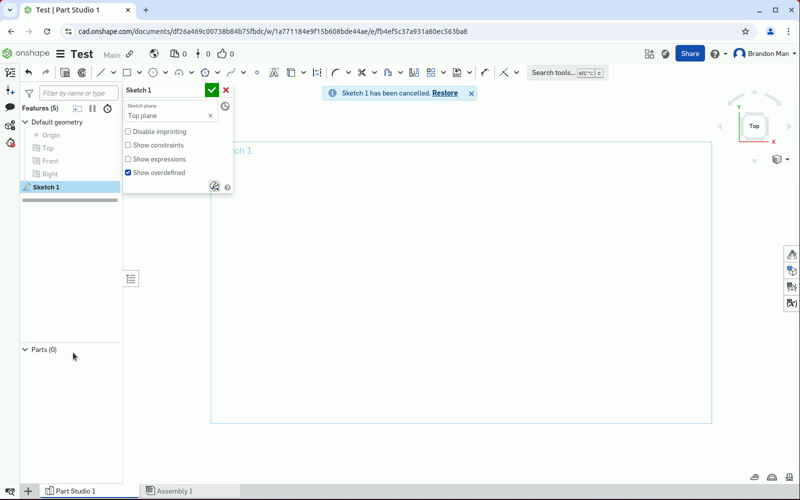
key(y)
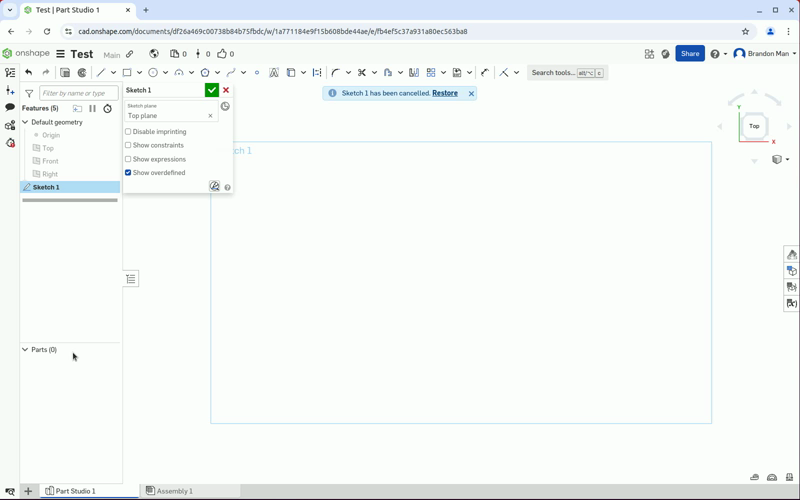
key(c)
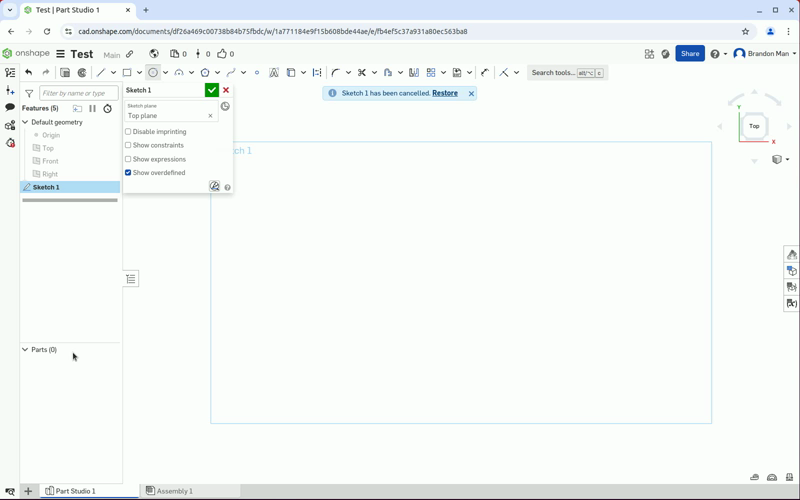
key_down(shift)
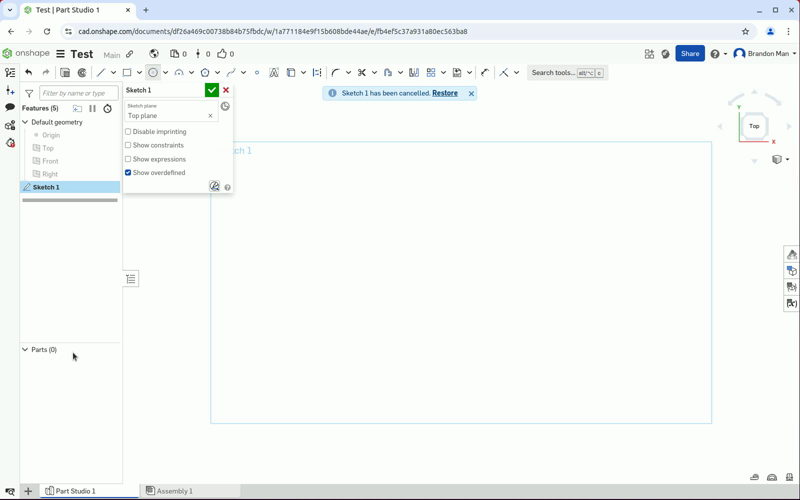
mouse_move(461, 282)
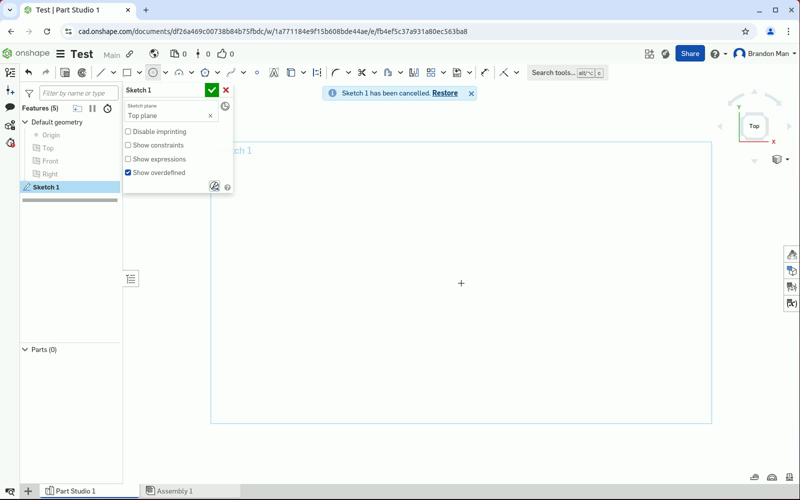
click(461, 282)
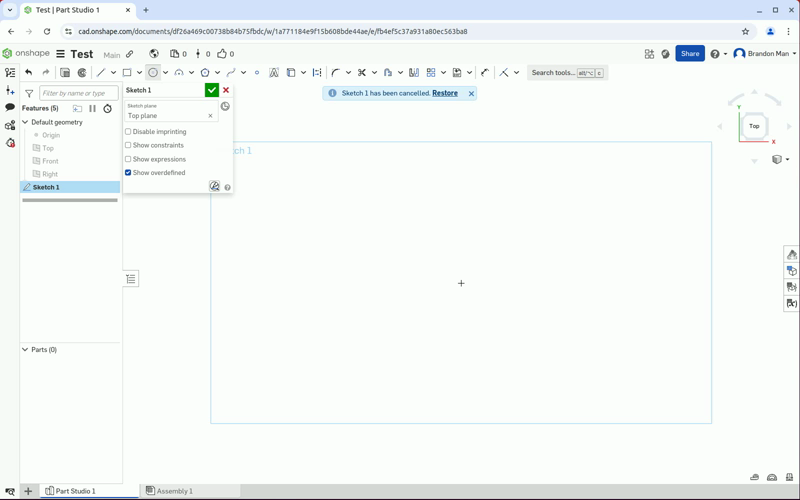
key_up(shift)
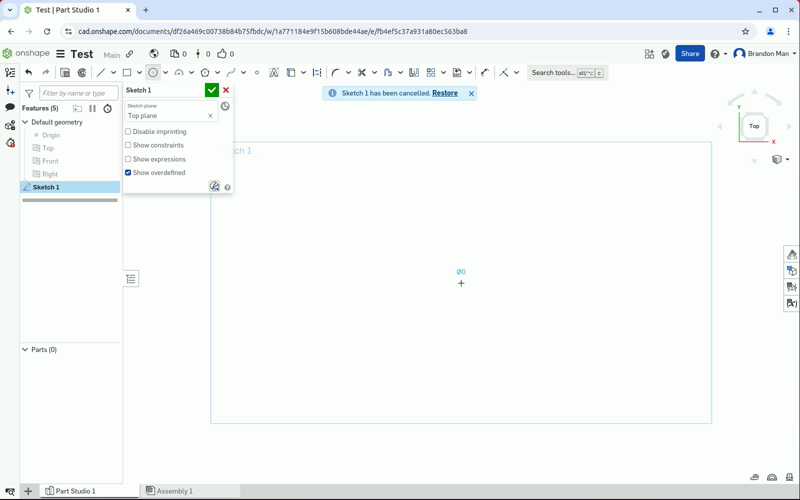
mouse_move(574, 282)
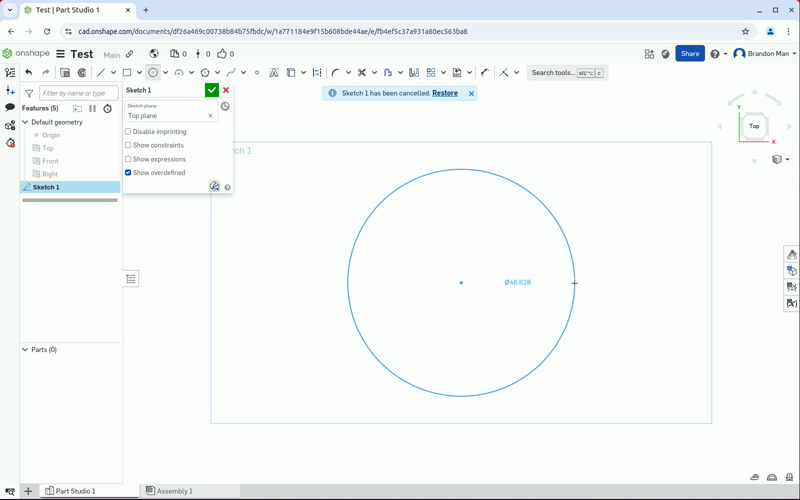
click(574, 282)
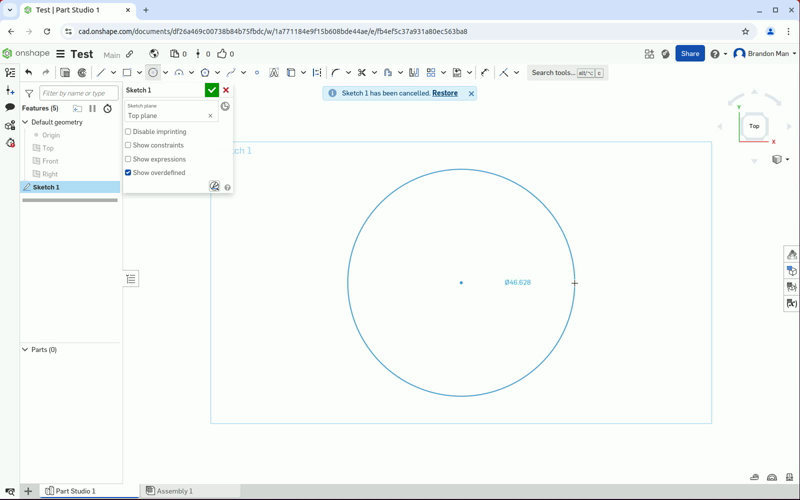
key(esc)
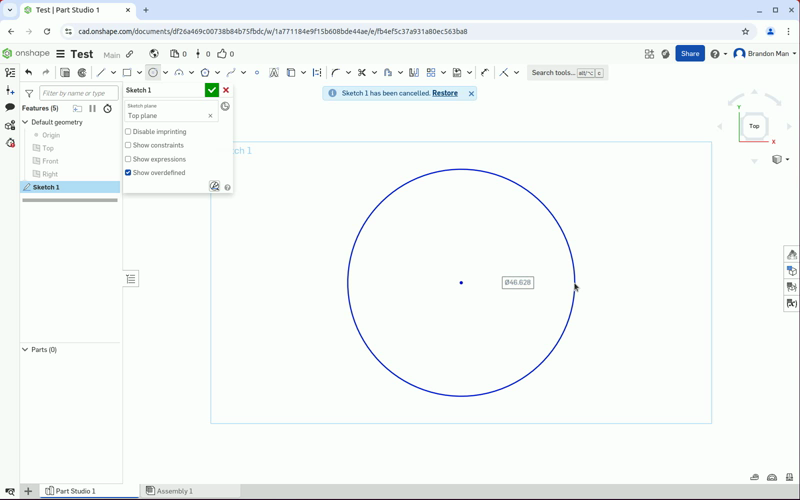
mouse_move(427, 267)
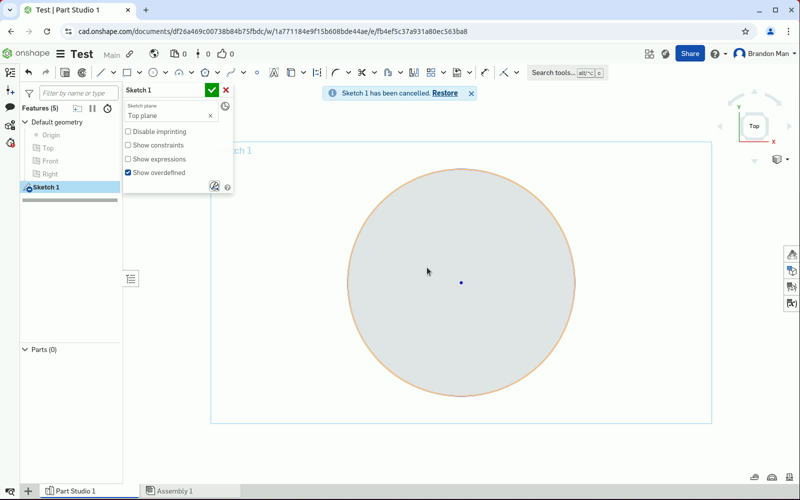
click(427, 267)
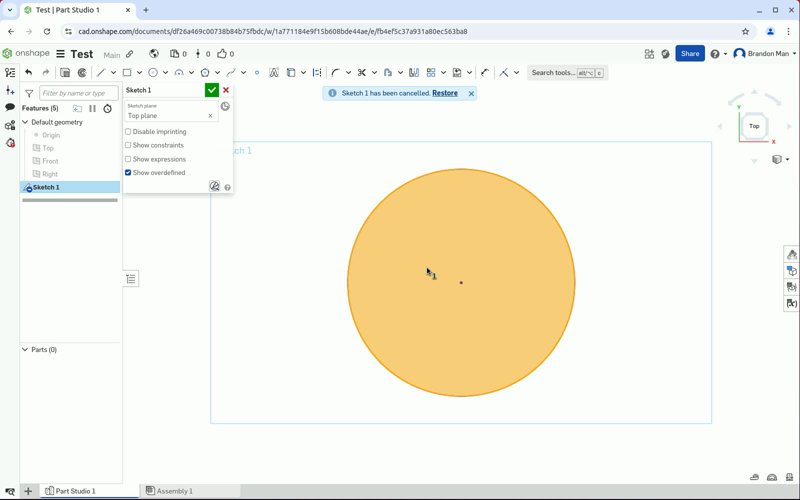
mouse_move(73, 352)
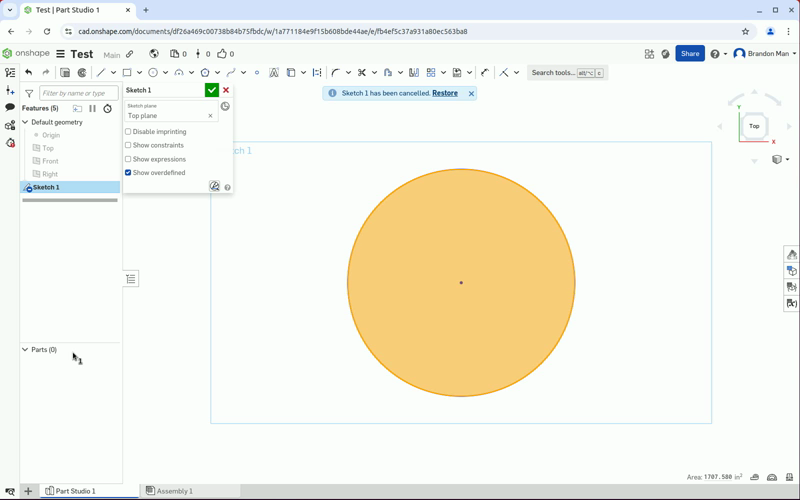
key(shift+y)
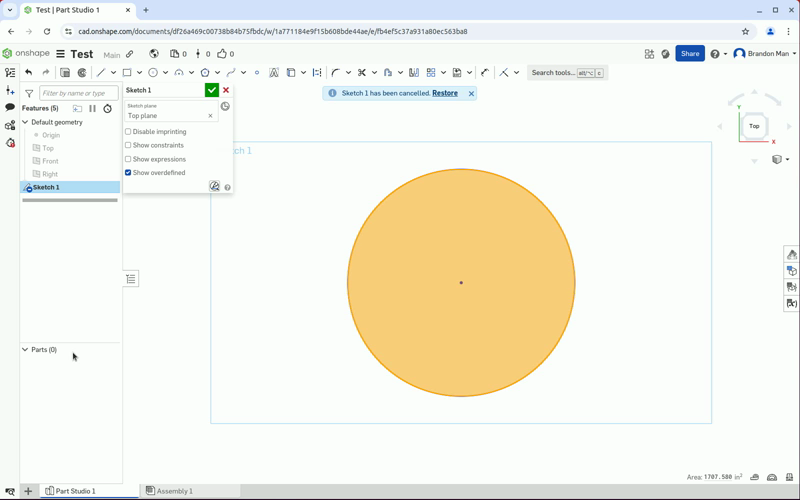
key(shift+e)
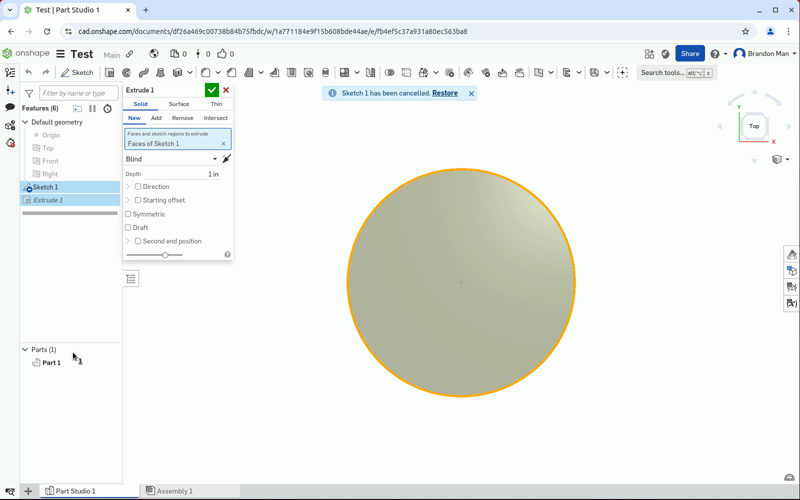
mouse_move(143, 106)
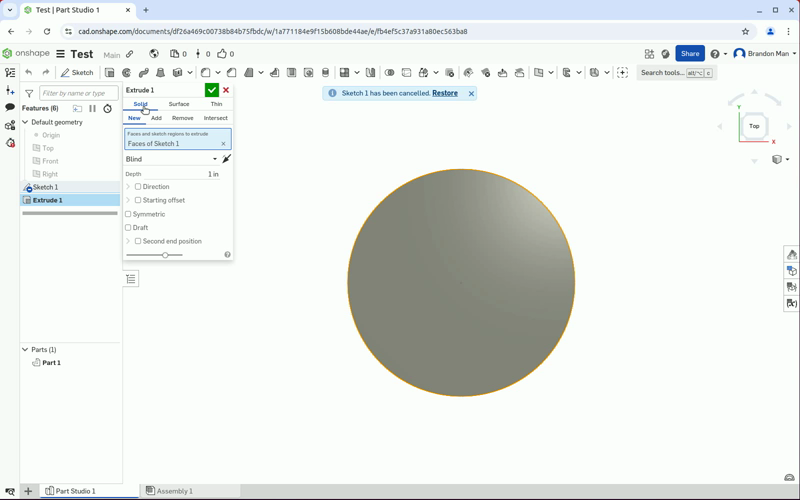
click(143, 106)
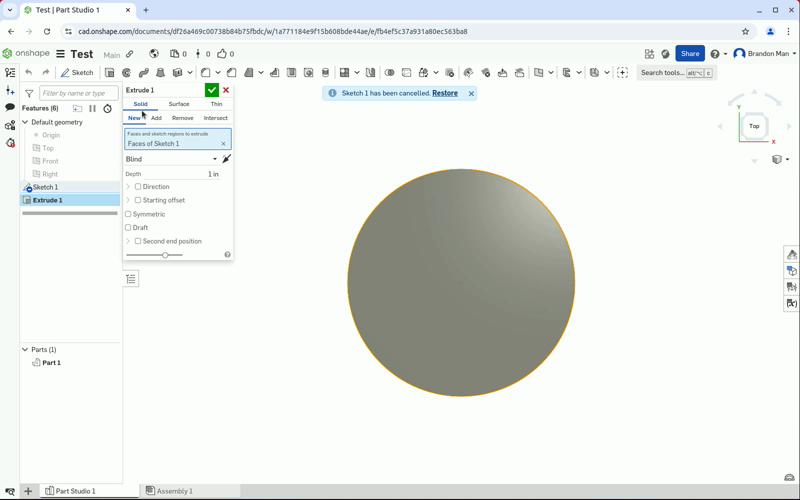
mouse_move(137, 120)
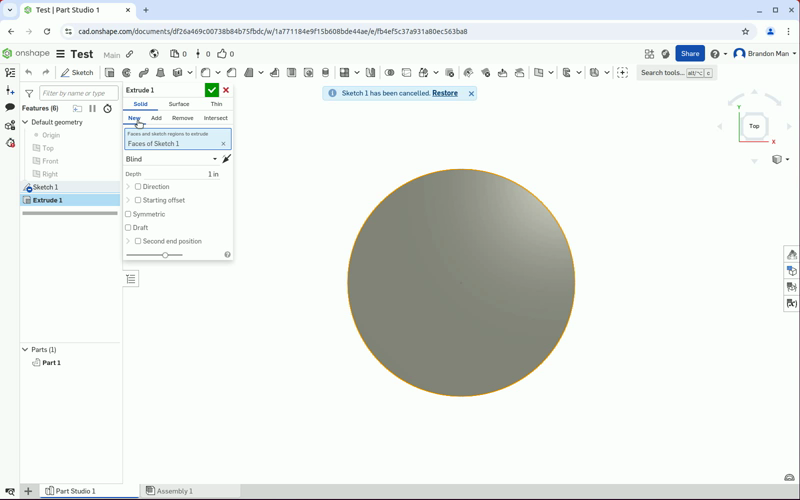
click(137, 120)
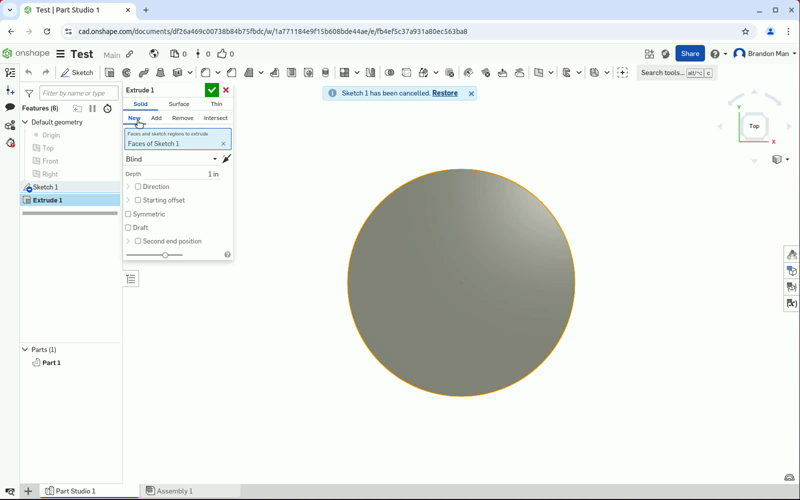
key(tab, 4)
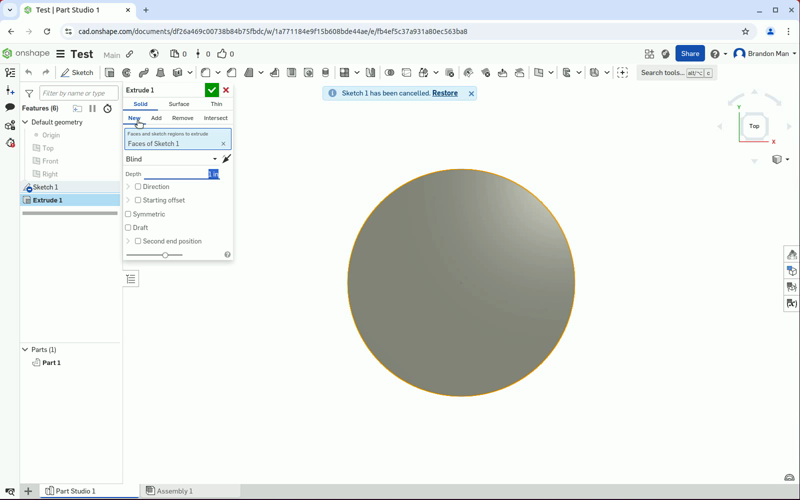
text(8.666)
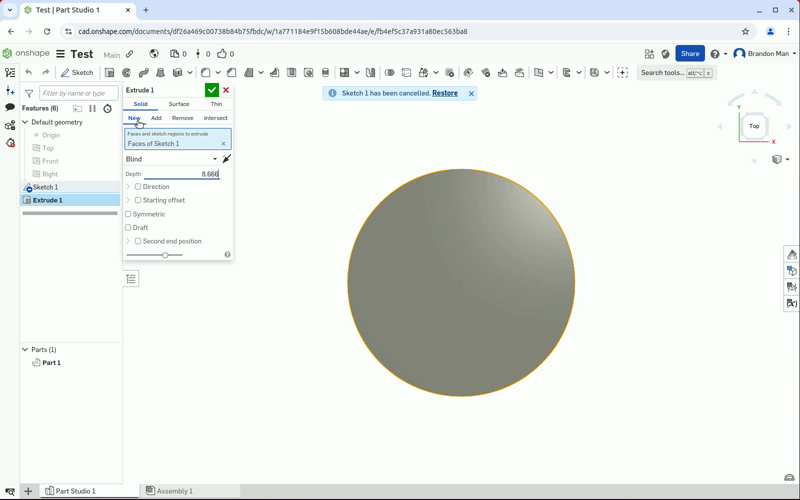
key(enter)
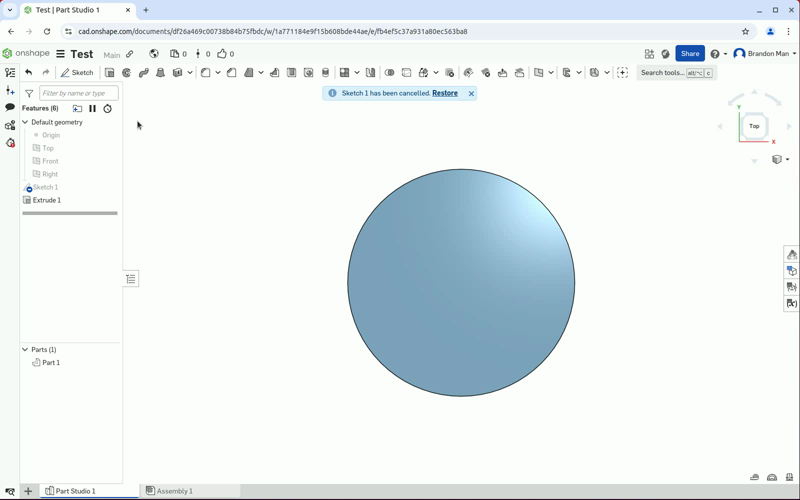
key(shift+h)
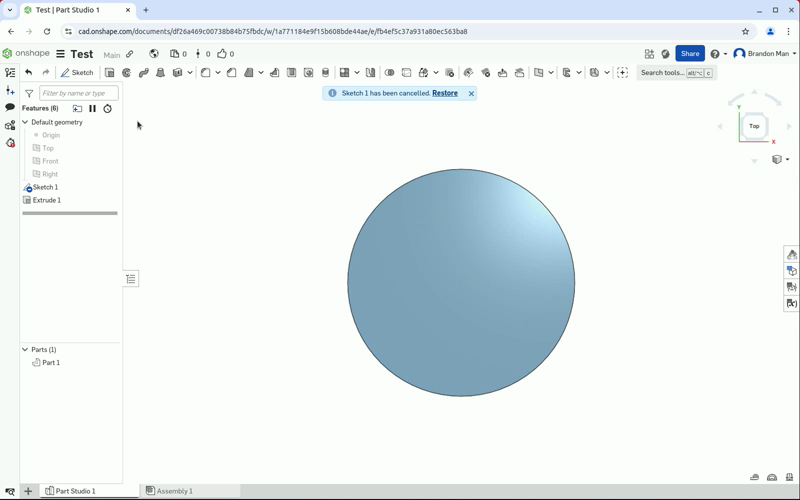
key(shift+h)
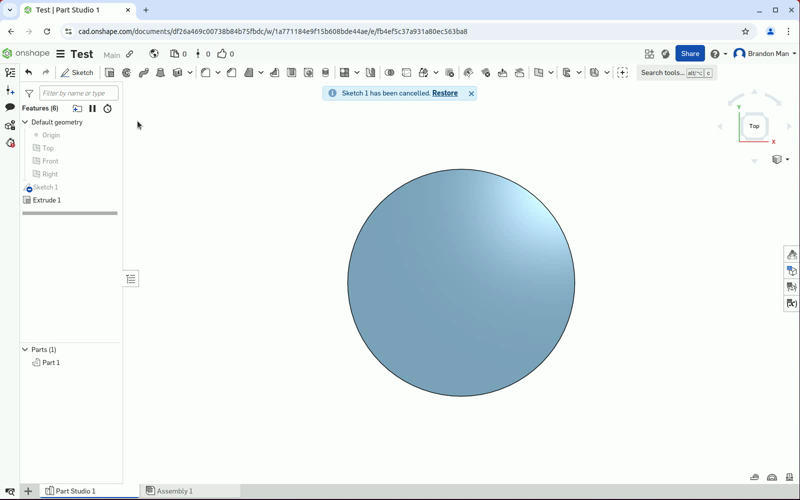
mouse_move(73, 189)
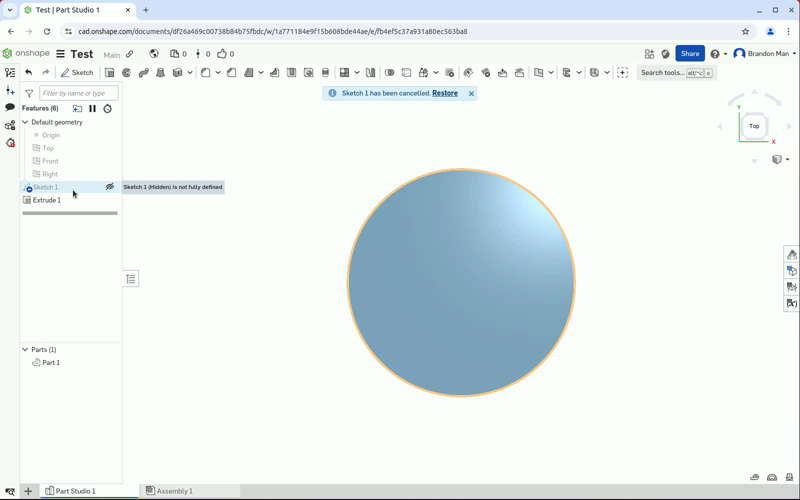
click(73, 189)
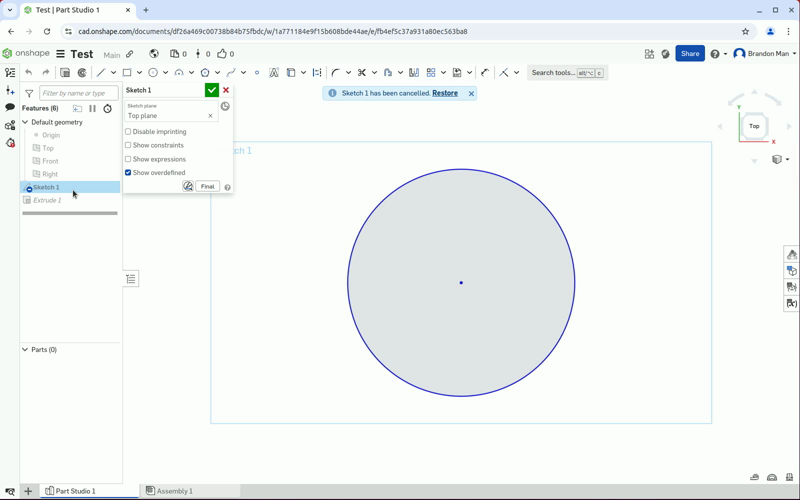
mouse_move(229, 92)
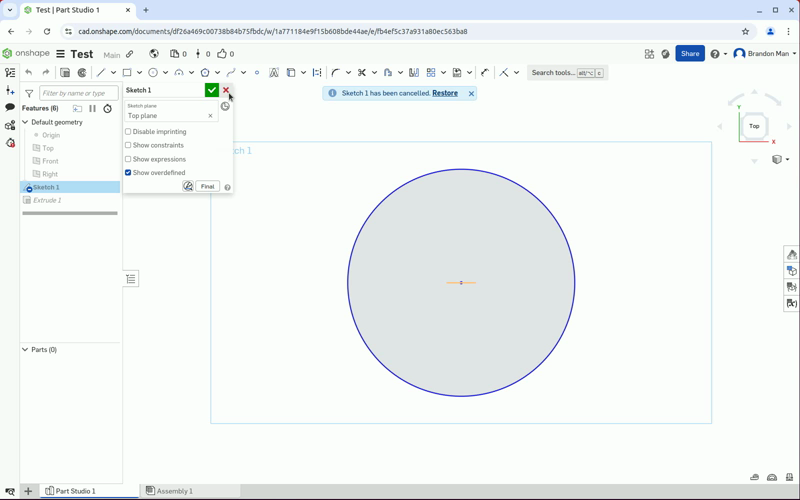
click(229, 92)
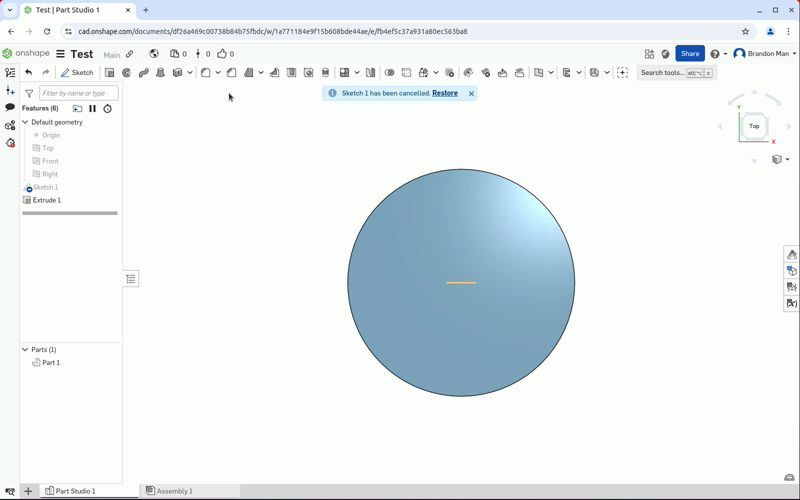
mouse_move(541, 75)
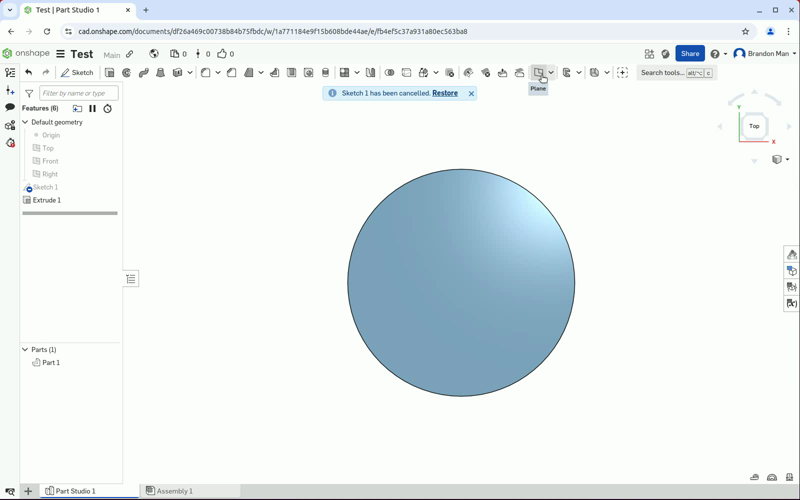
click(541, 75)
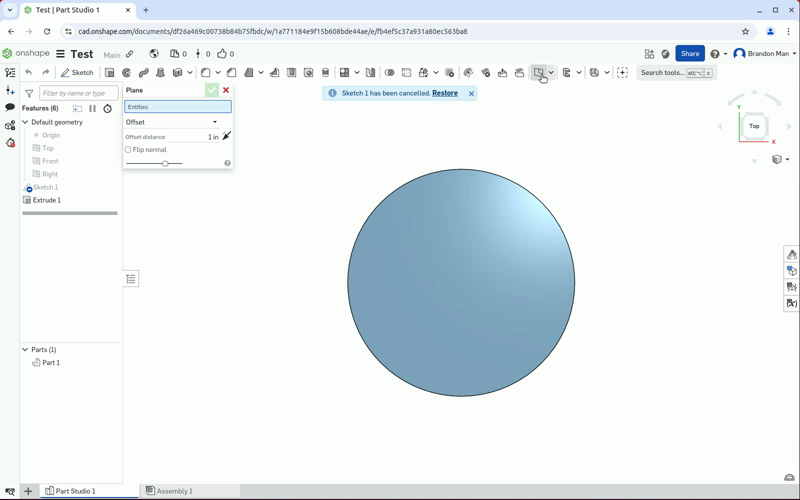
mouse_move(73, 150)
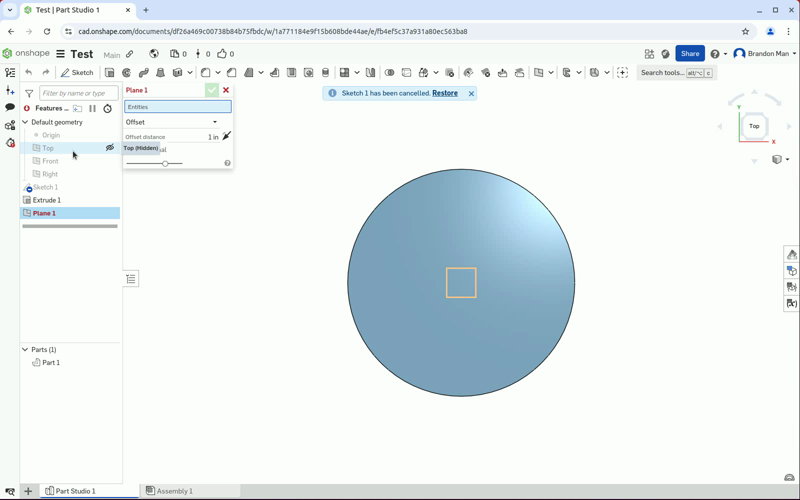
click(73, 150)
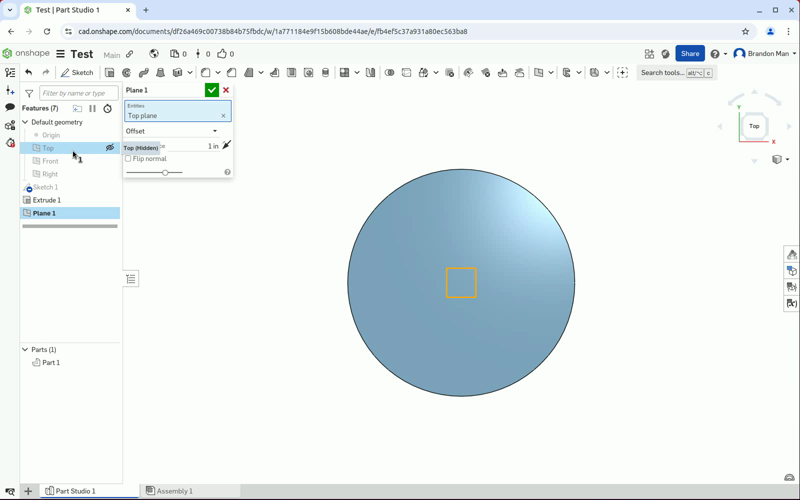
key(tab, 2)
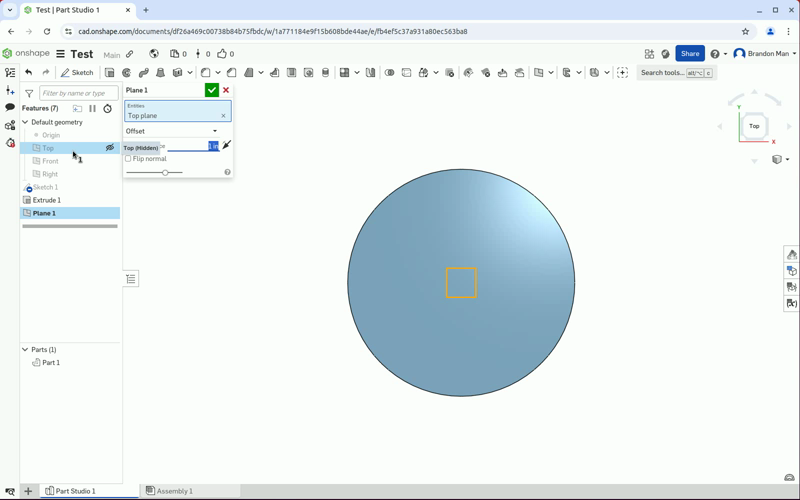
text(8.658)
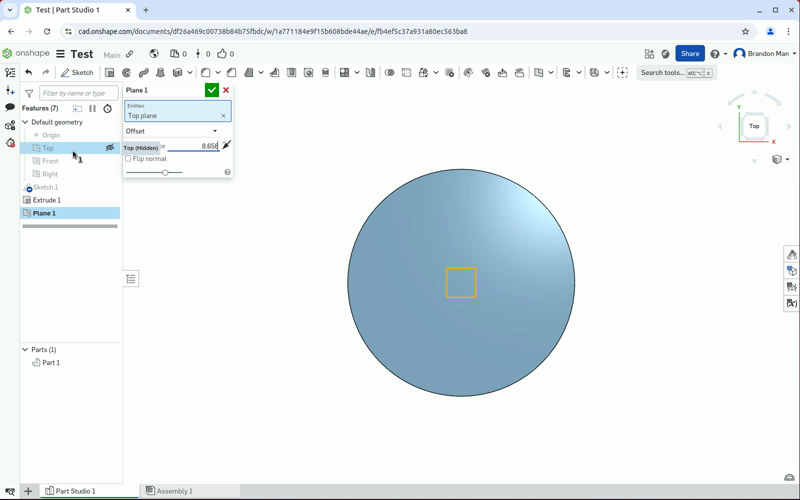
key(enter, 2)
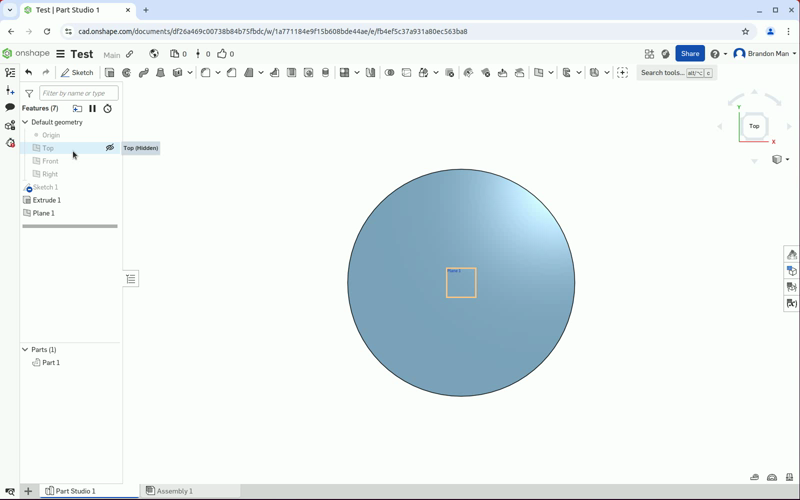
key(shift+s)
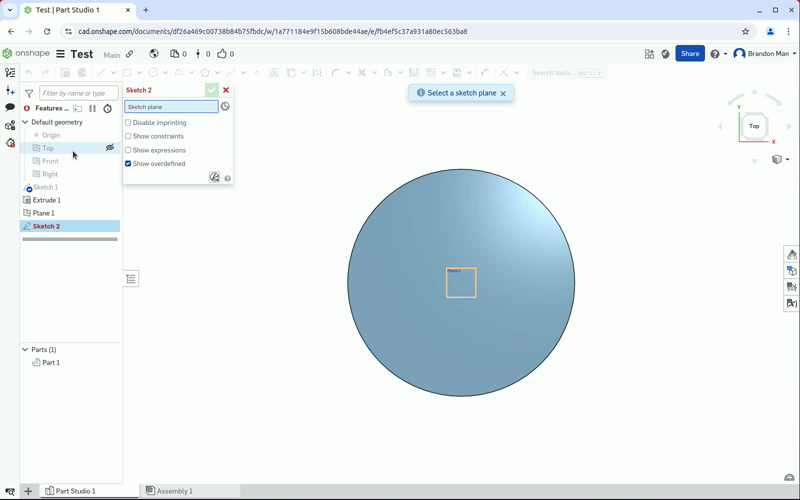
mouse_move(73, 215)
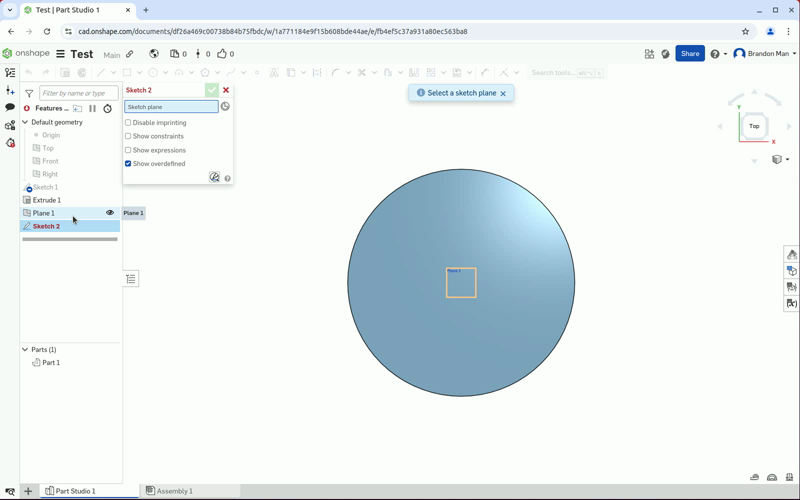
click(73, 215)
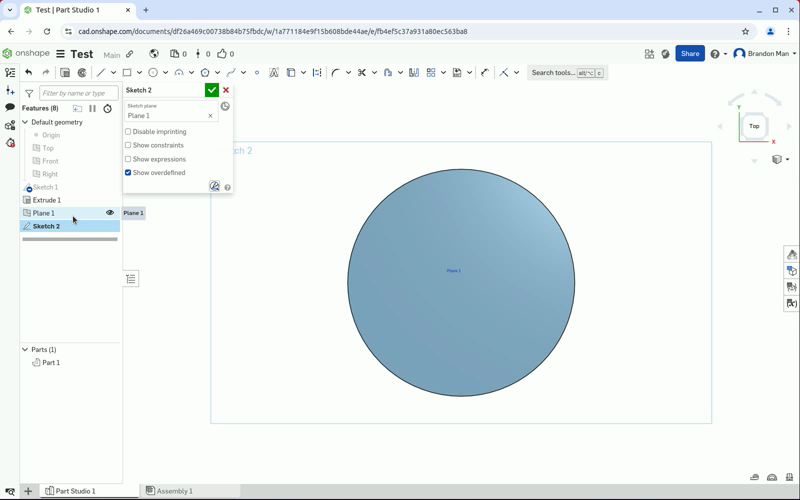
mouse_move(73, 352)
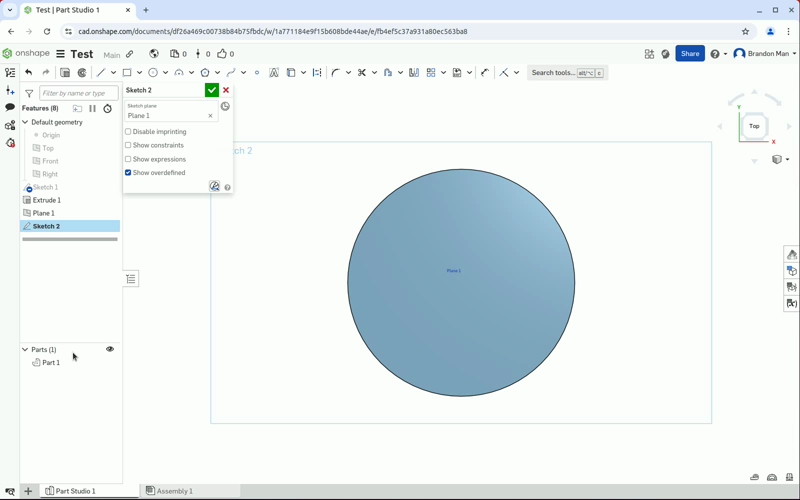
key(y)
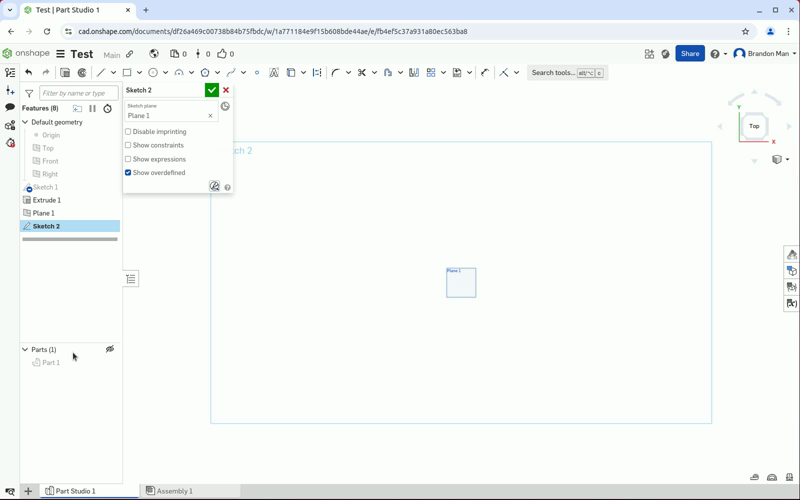
key(c)
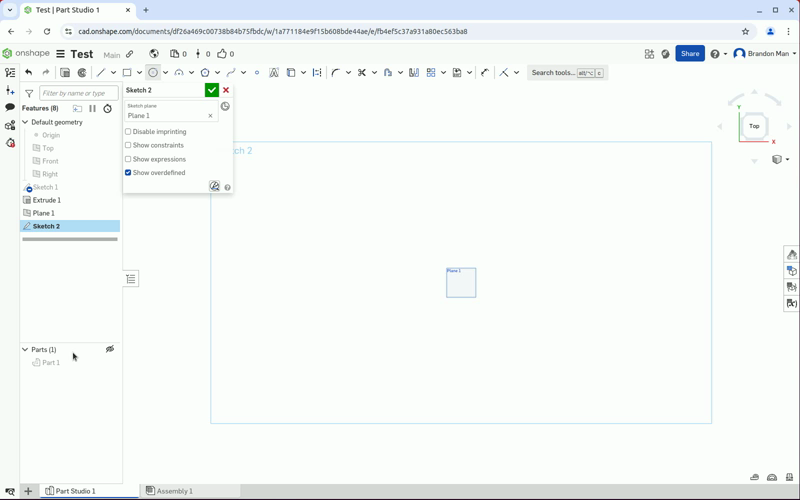
key_down(shift)
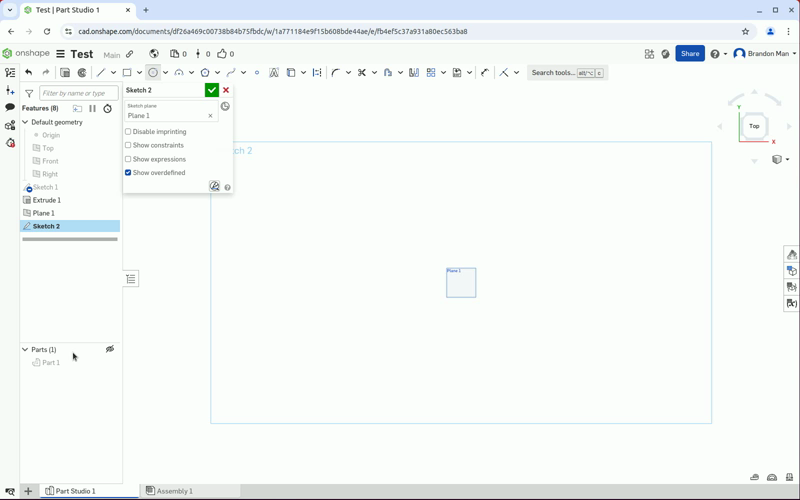
mouse_move(461, 282)
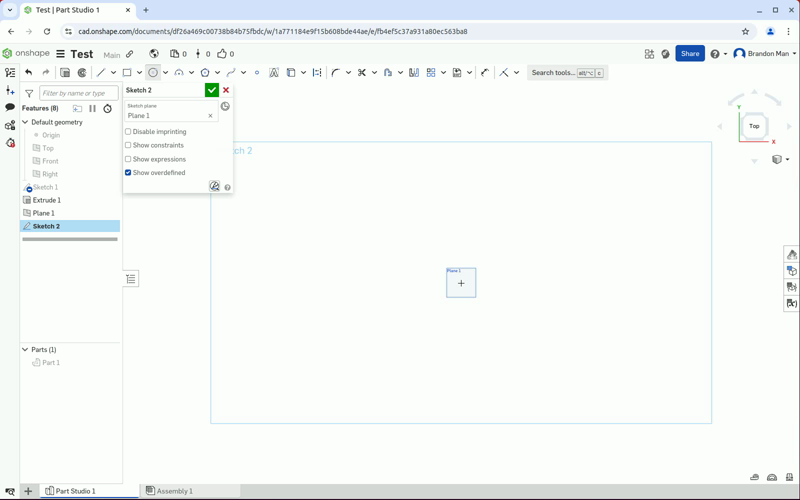
click(461, 282)
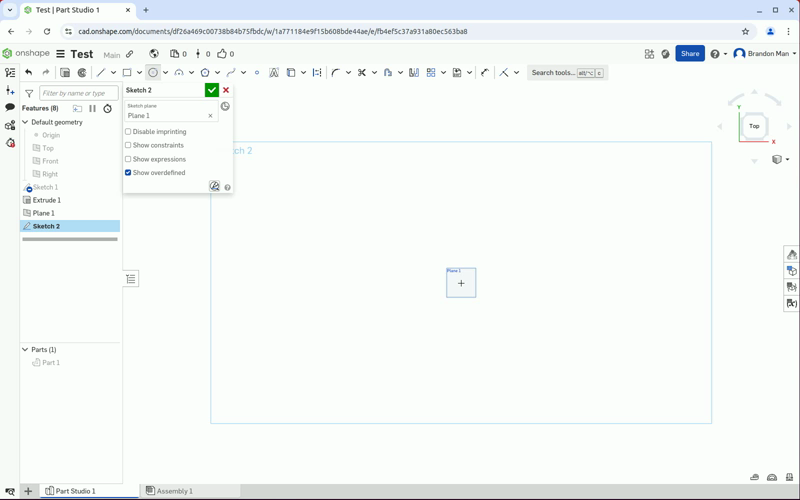
key_up(shift)
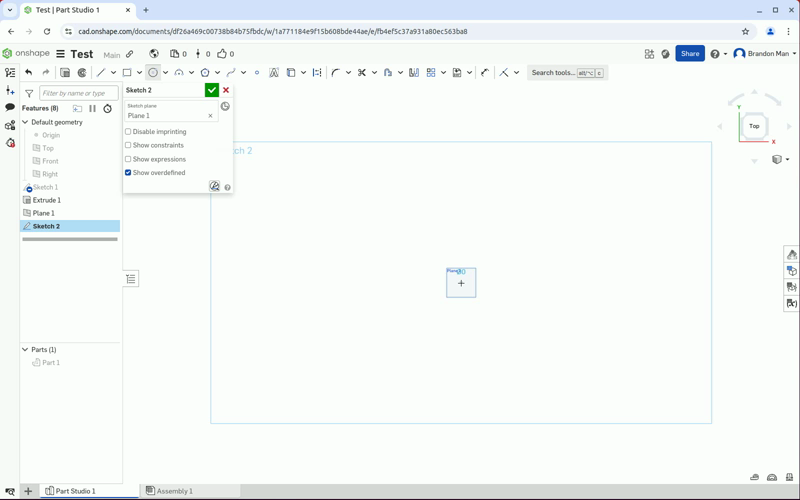
mouse_move(537, 282)
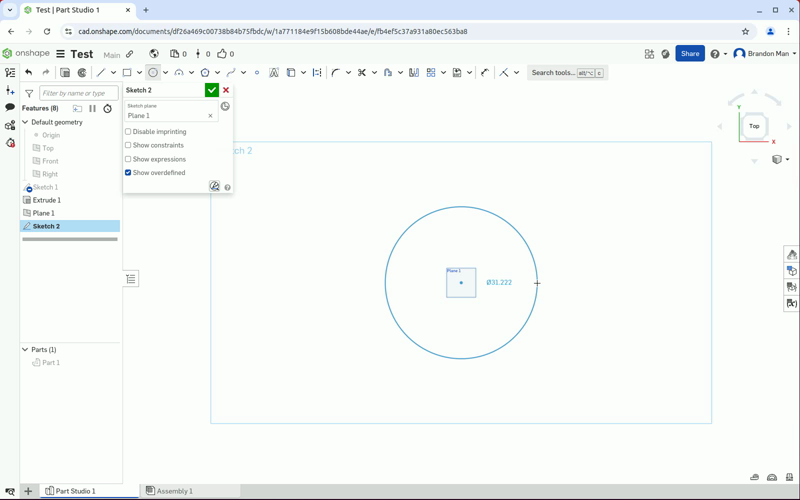
click(537, 282)
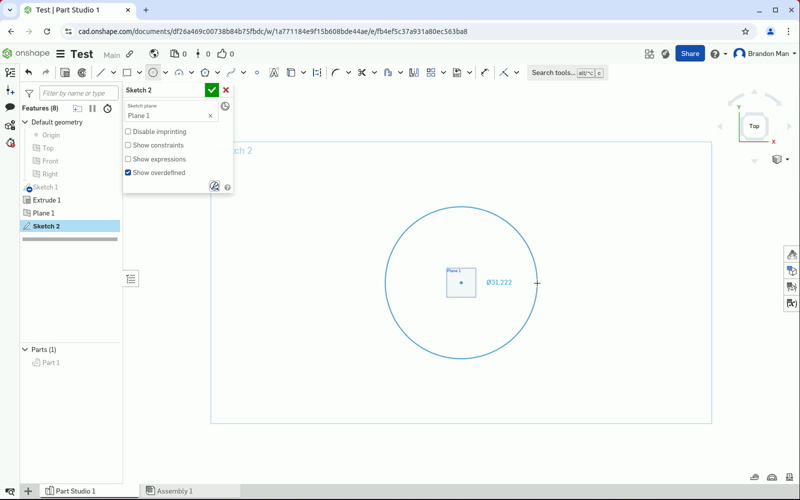
key(esc)
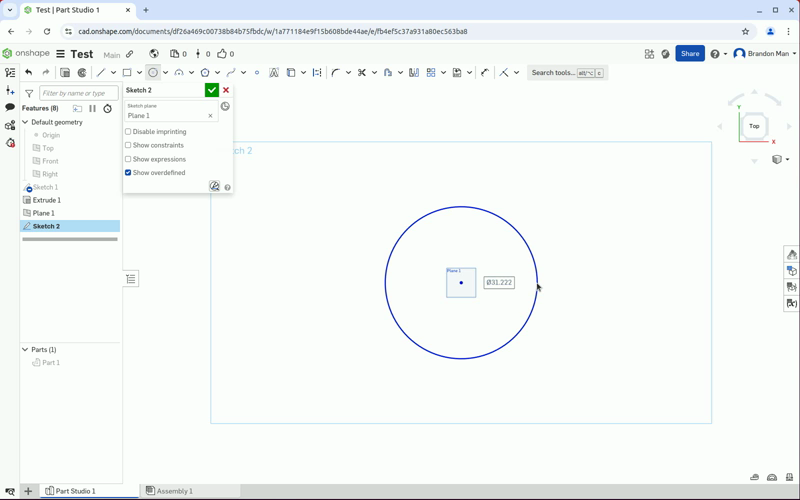
mouse_move(486, 329)
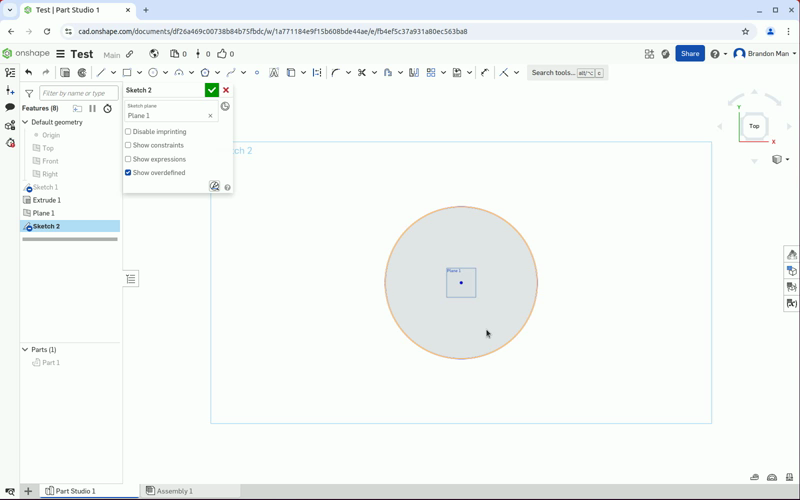
click(486, 329)
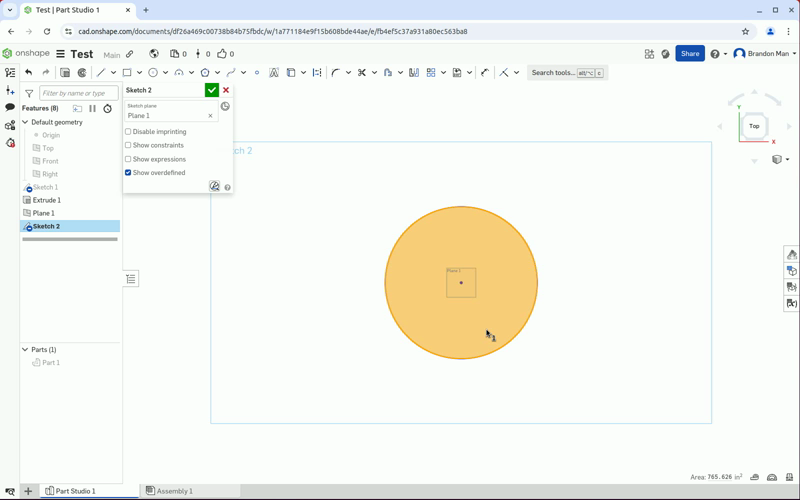
mouse_move(73, 352)
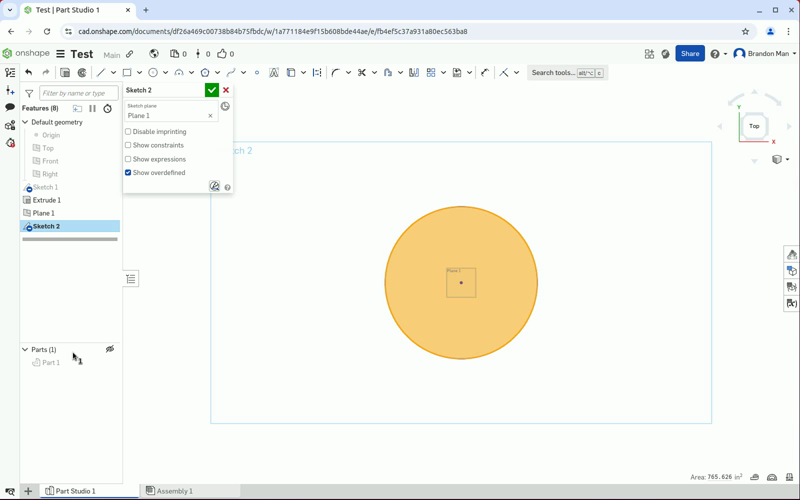
key(shift+y)
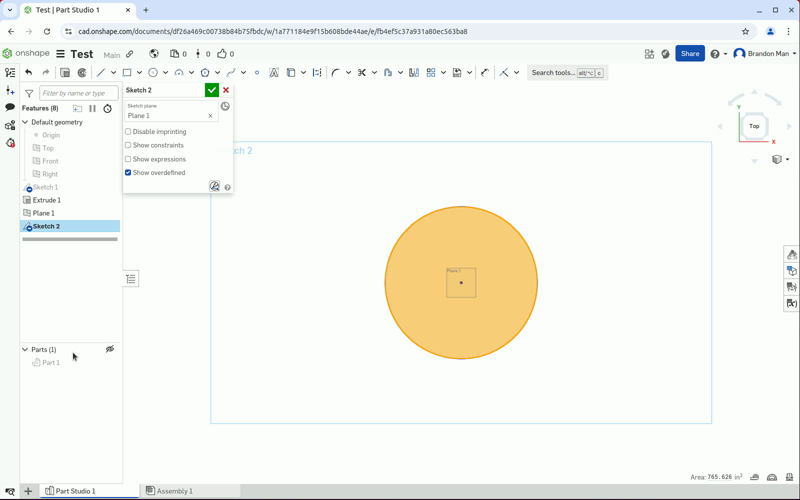
key(shift+e)
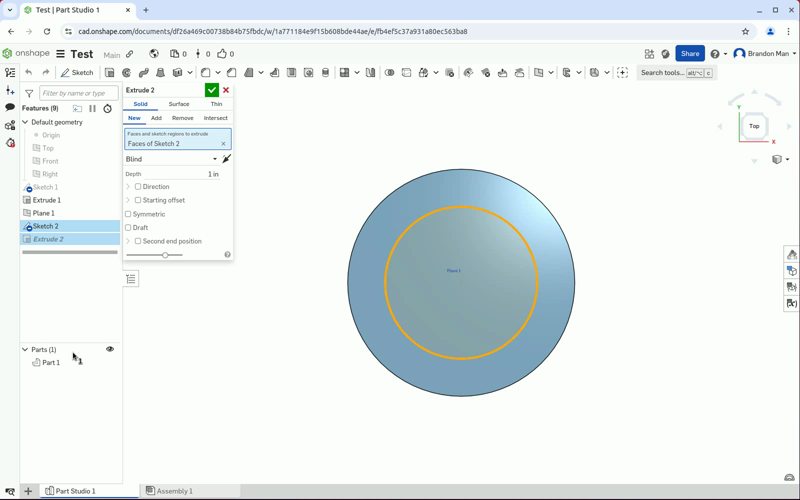
mouse_move(143, 106)
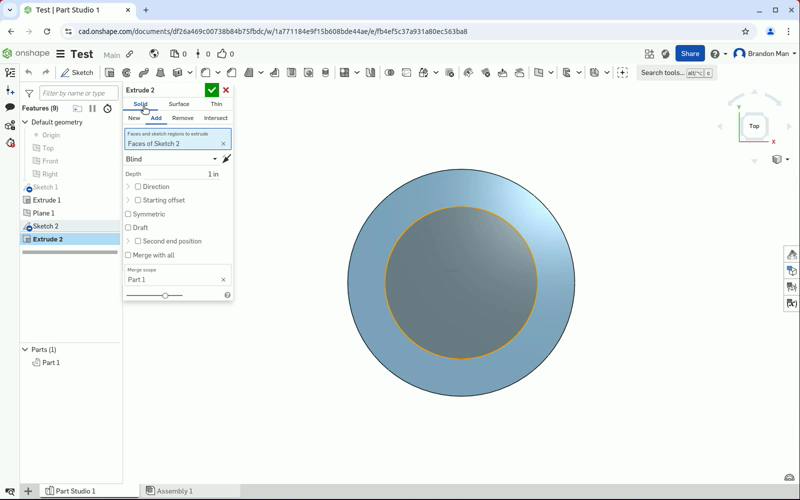
click(143, 106)
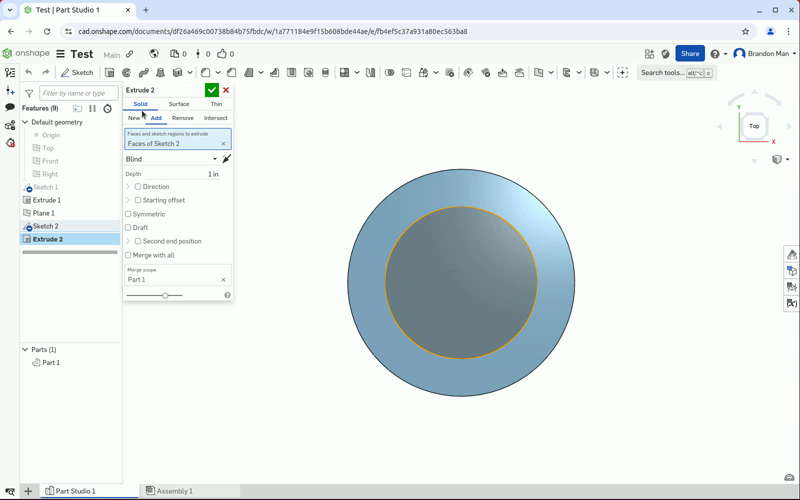
mouse_move(137, 120)
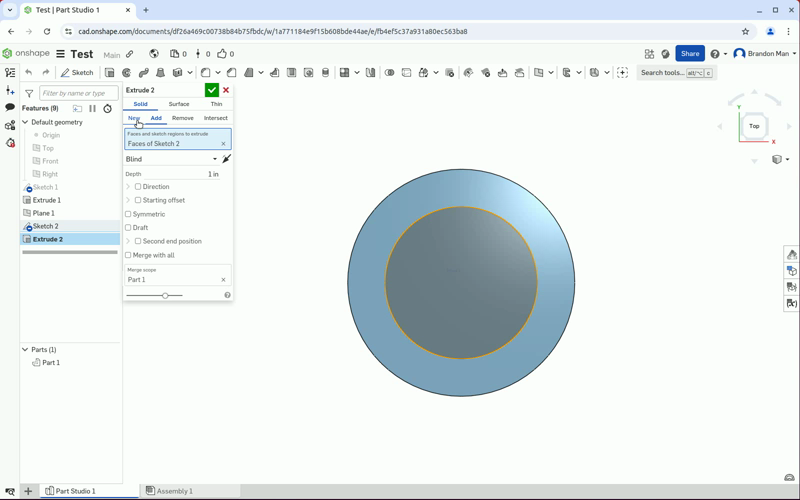
click(137, 120)
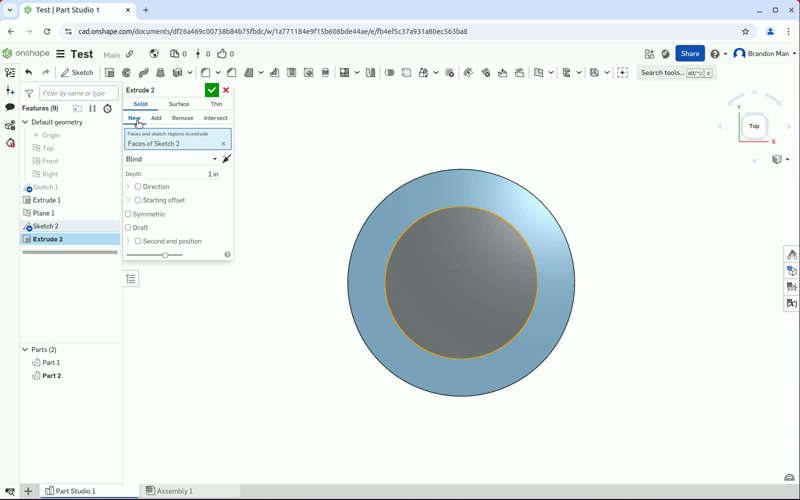
key(tab, 4)
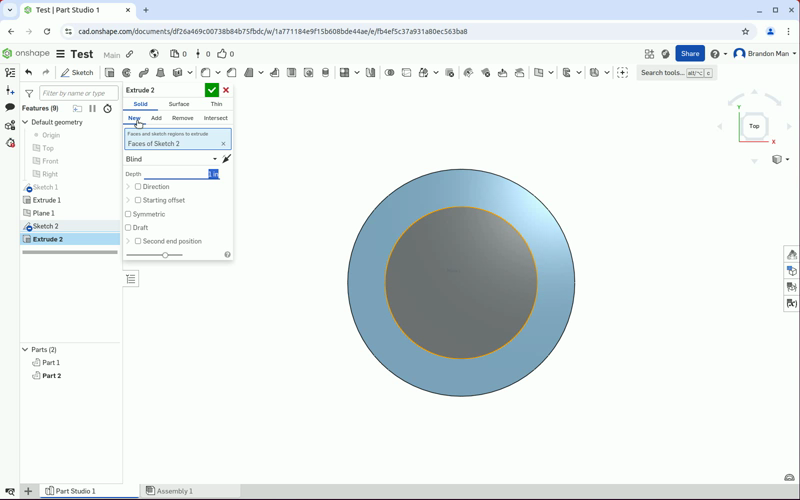
text(2.648)
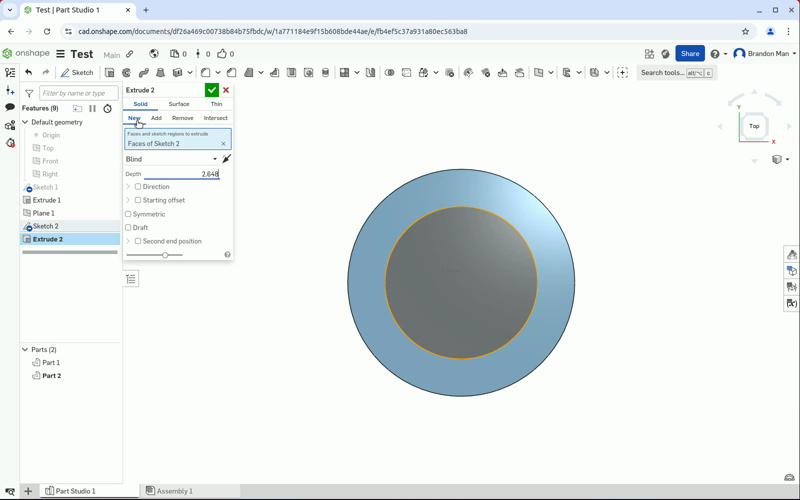
key(enter)
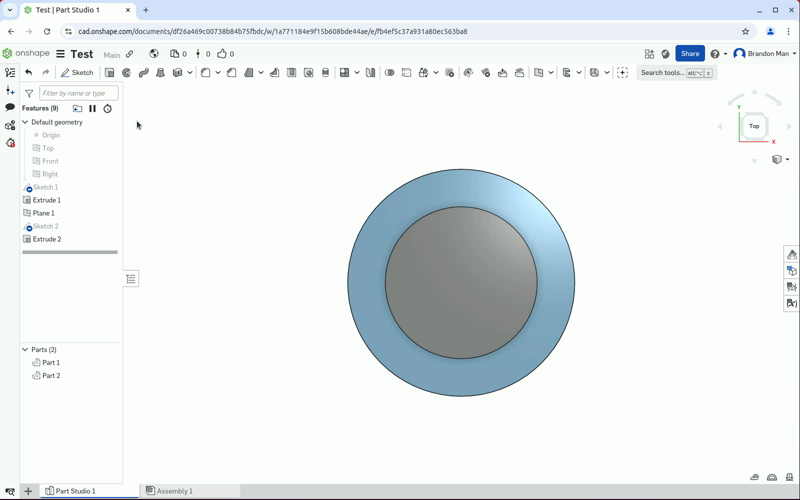
key(shift+h)
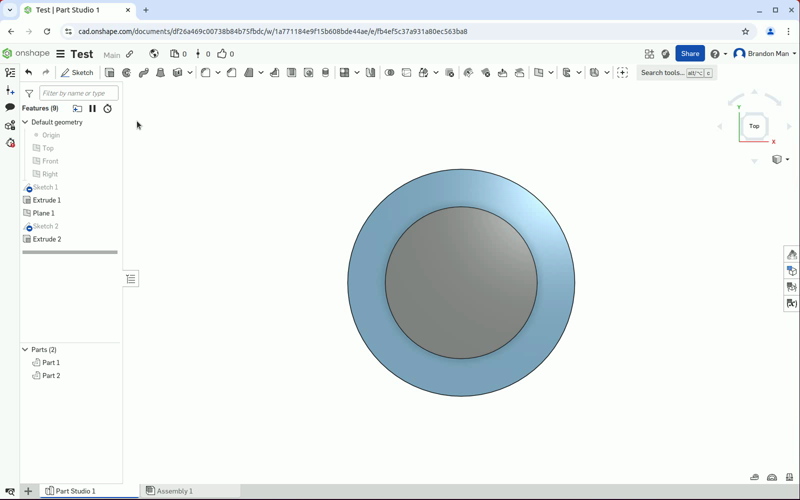
key(shift+h)
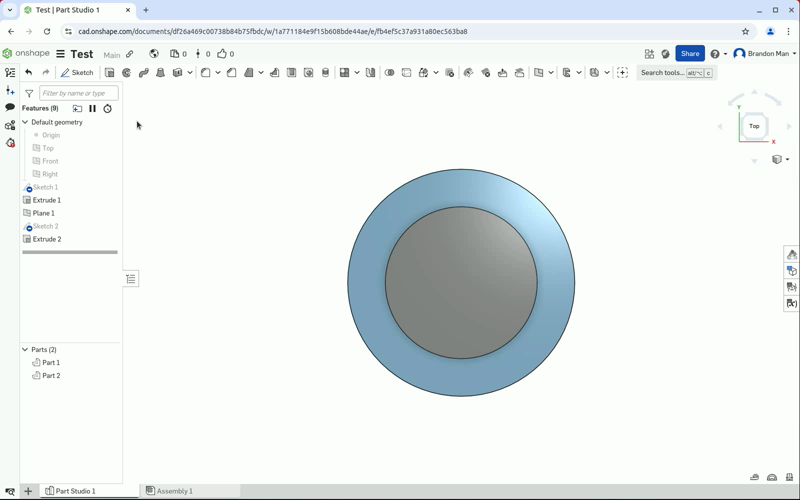
mouse_move(73, 189)
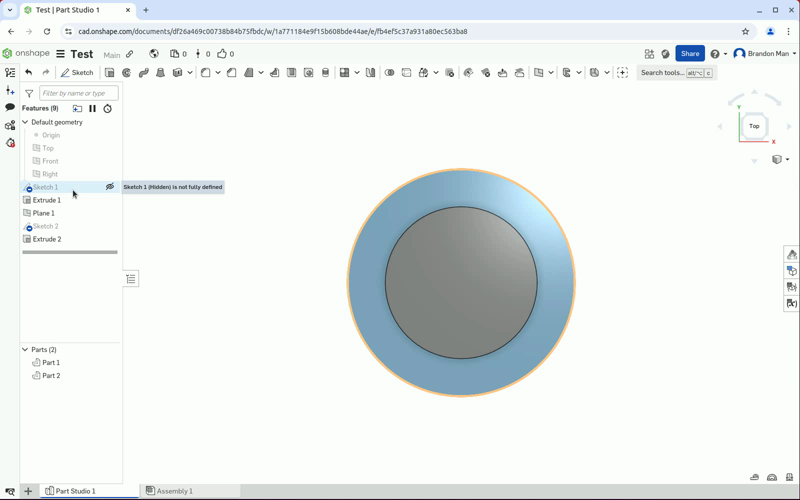
click(73, 189)
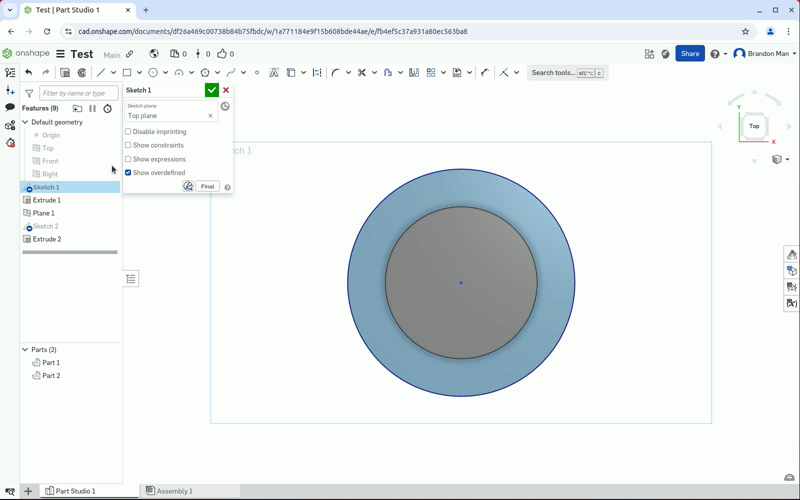
mouse_move(229, 92)
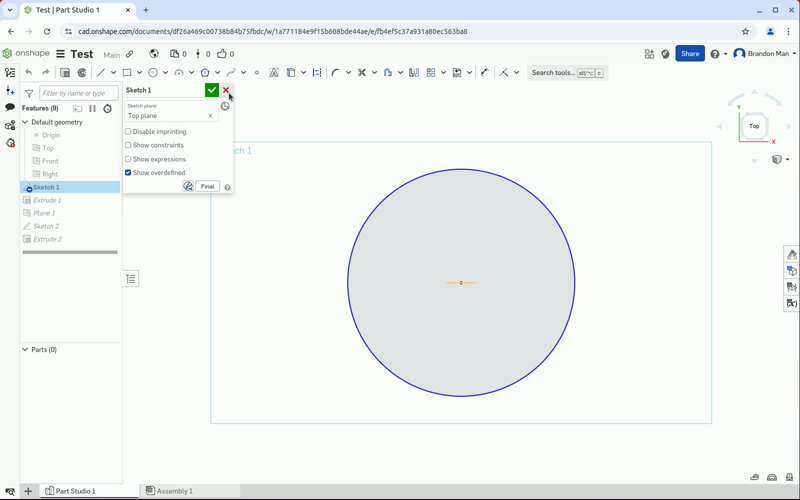
click(229, 92)
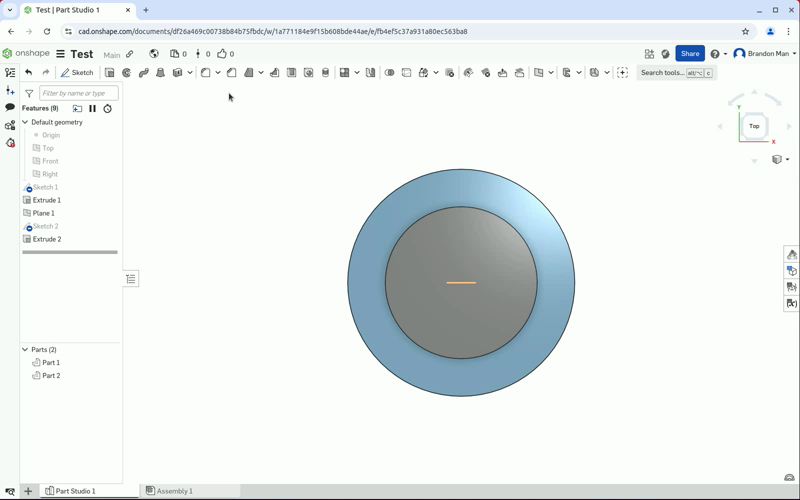
mouse_move(541, 75)
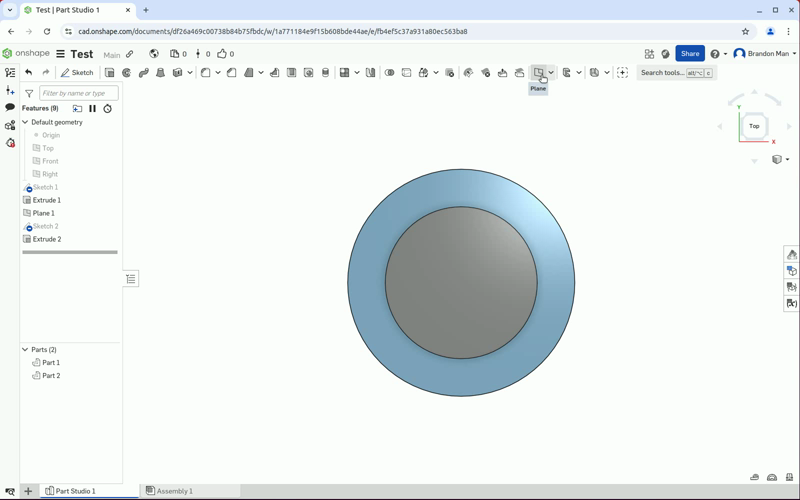
click(541, 75)
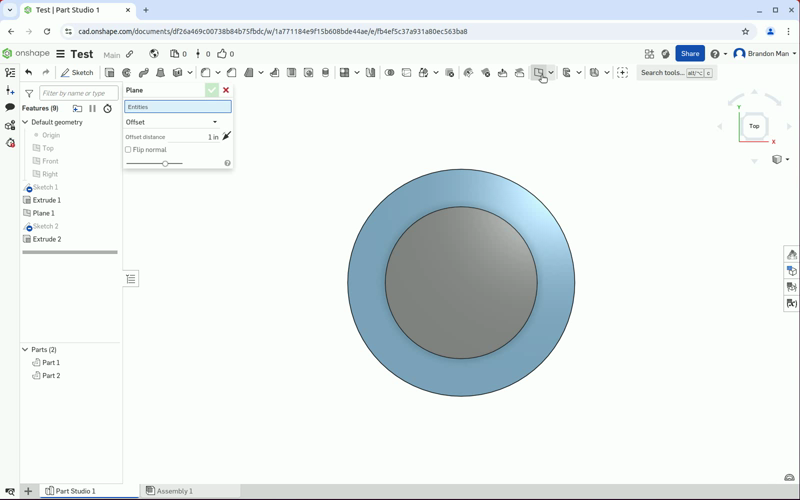
mouse_move(73, 150)
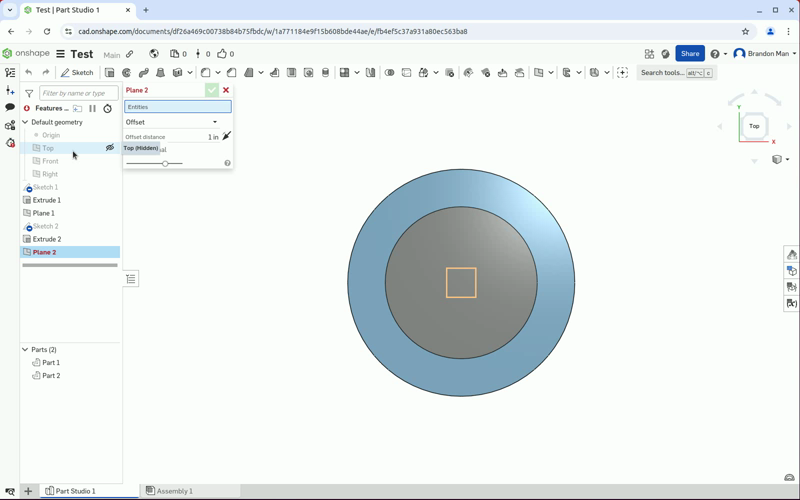
click(73, 150)
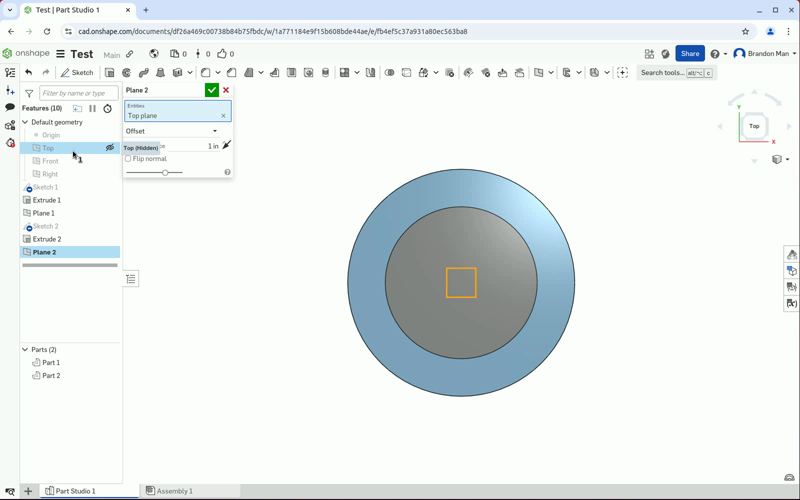
key(tab, 2)
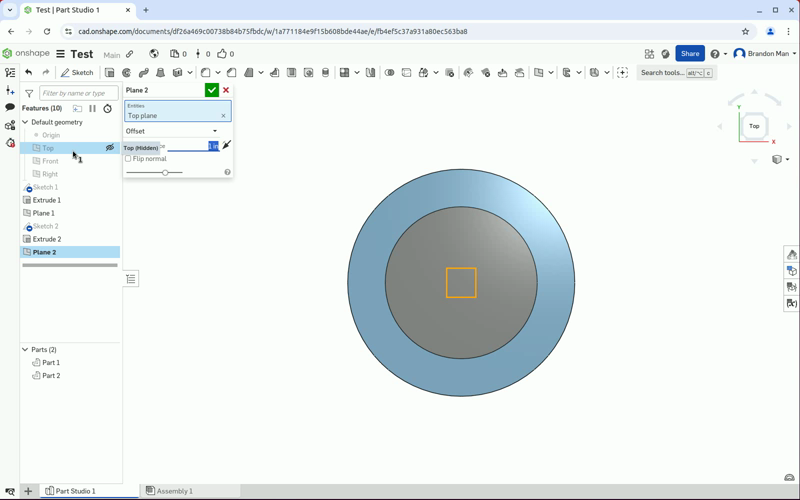
text(11.061)
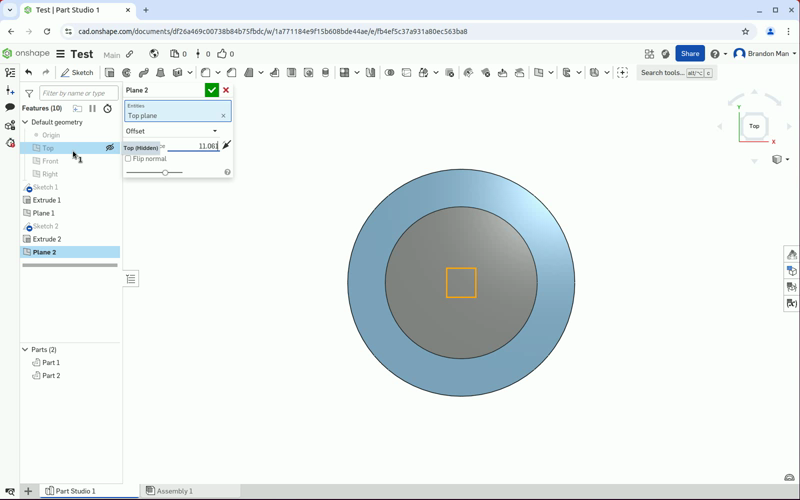
key(enter, 2)
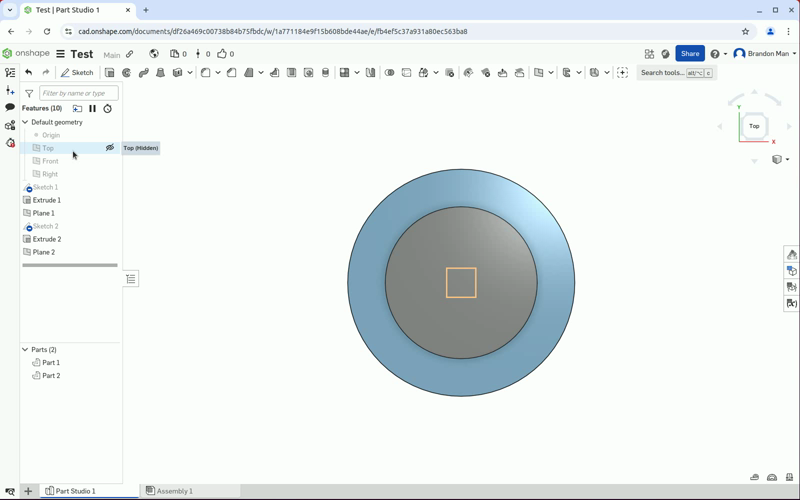
key(shift+s)
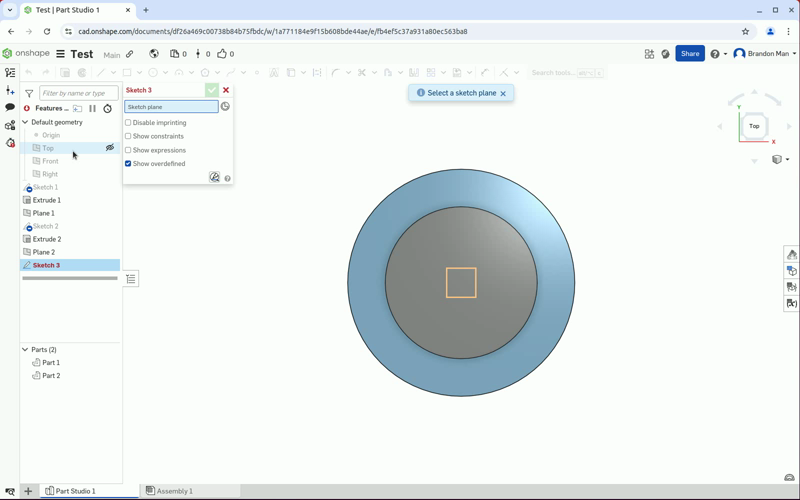
mouse_move(73, 254)
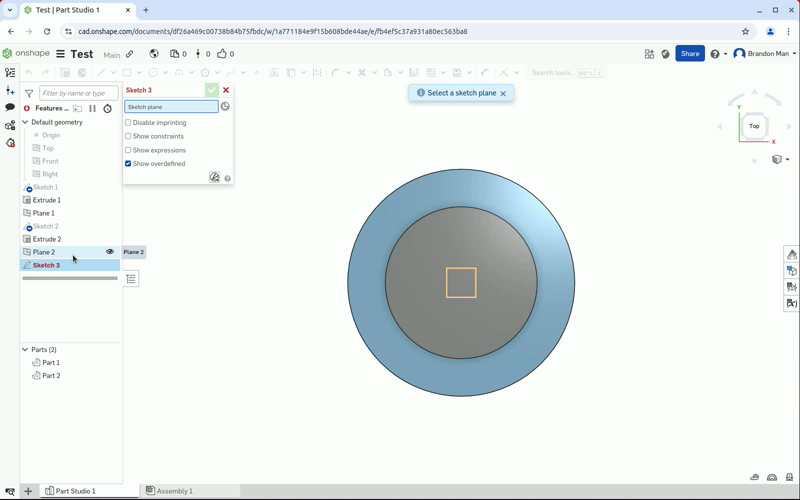
click(73, 254)
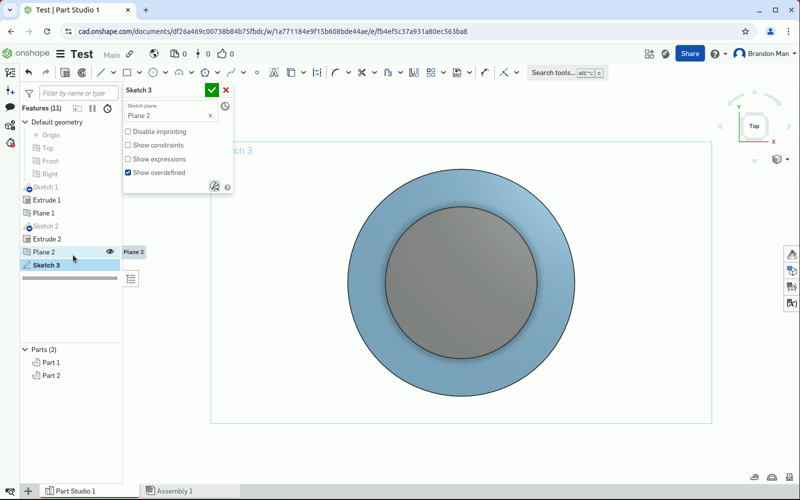
mouse_move(73, 352)
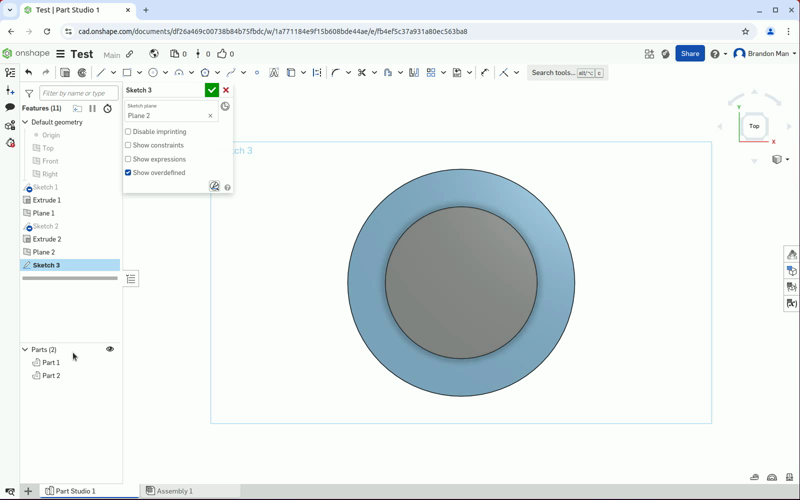
key(y)
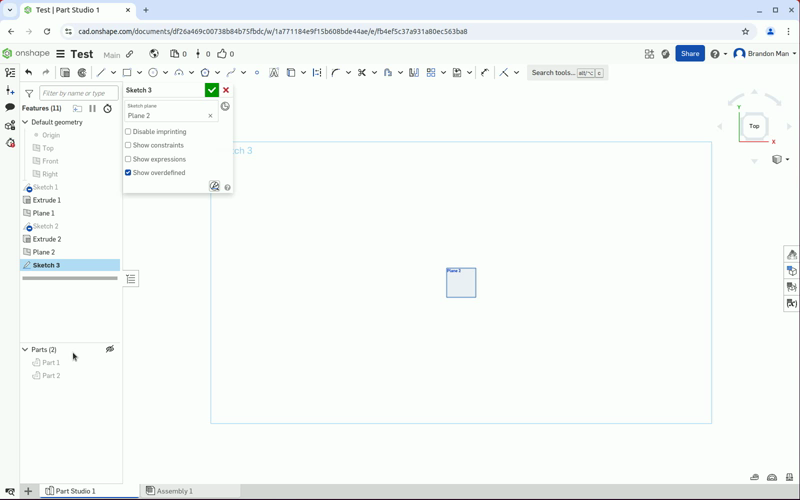
key(c)
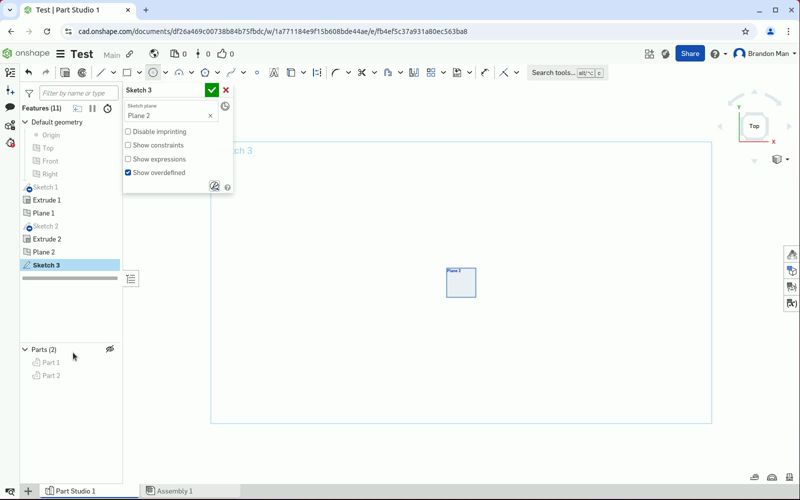
key_down(shift)
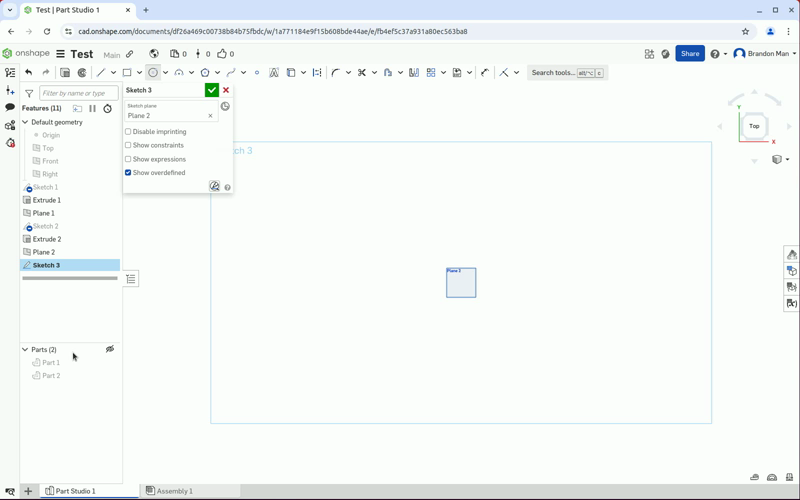
mouse_move(461, 282)
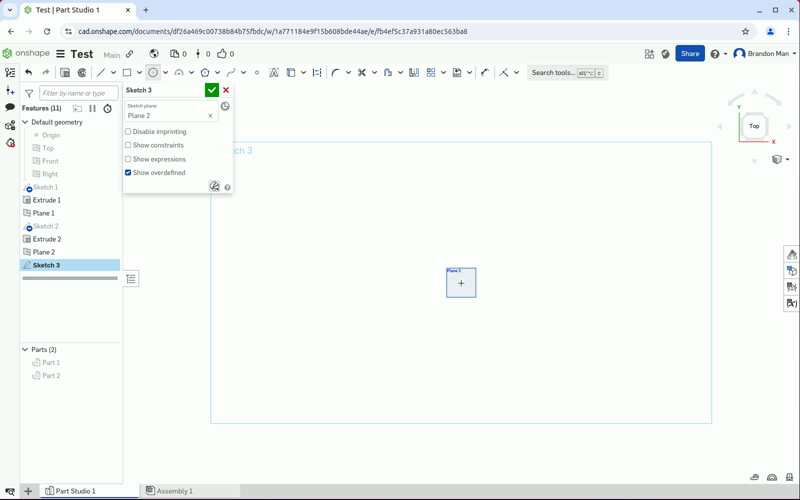
click(461, 282)
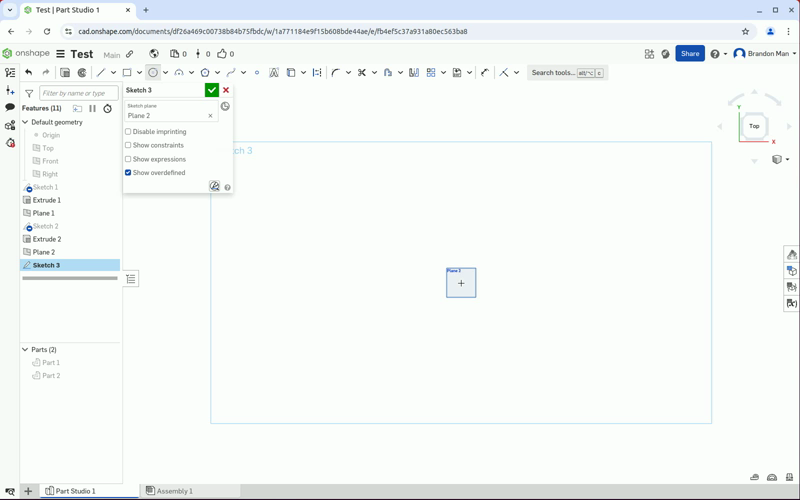
key_up(shift)
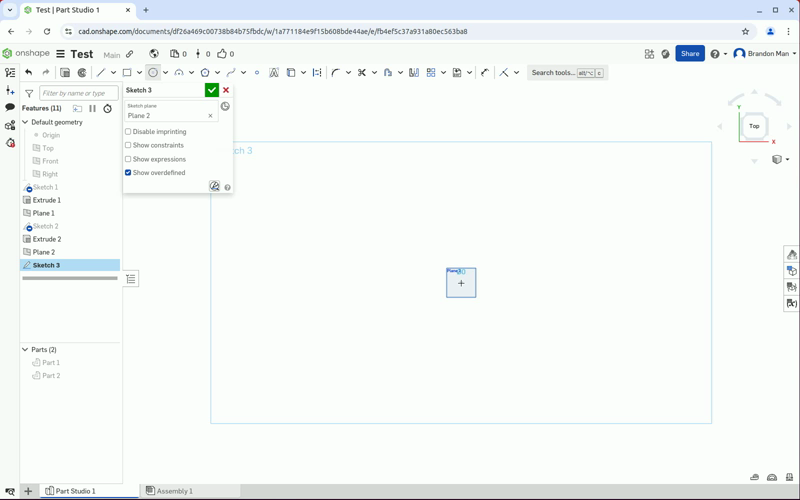
mouse_move(511, 282)
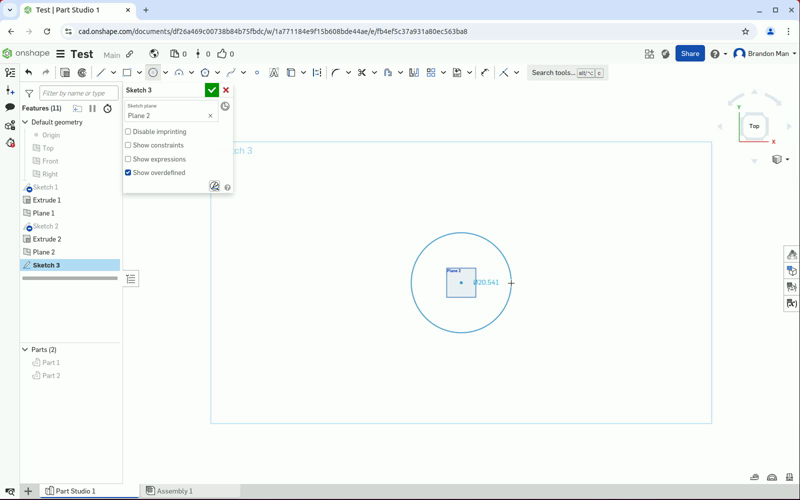
click(511, 282)
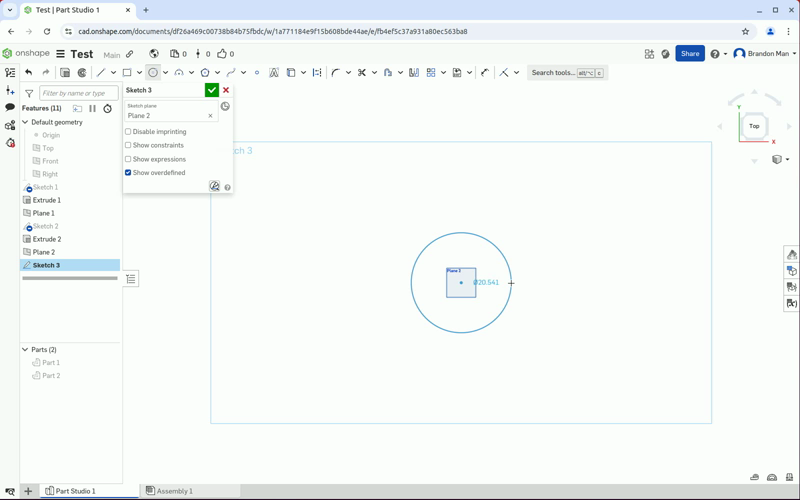
key(esc)
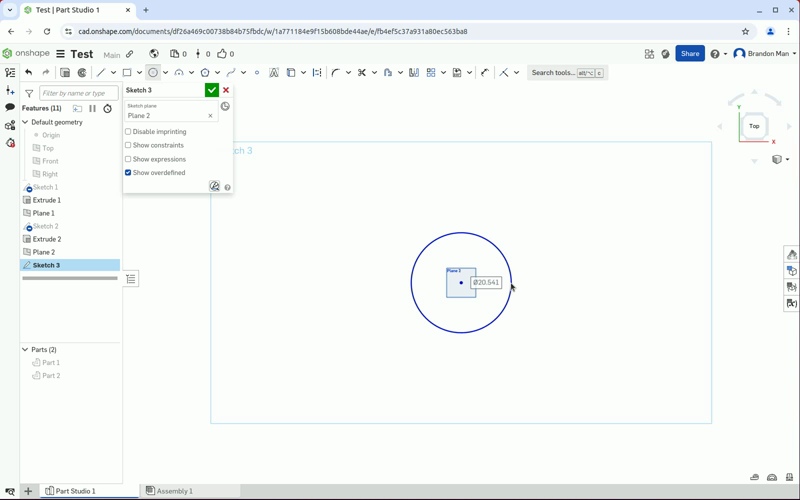
mouse_move(459, 299)
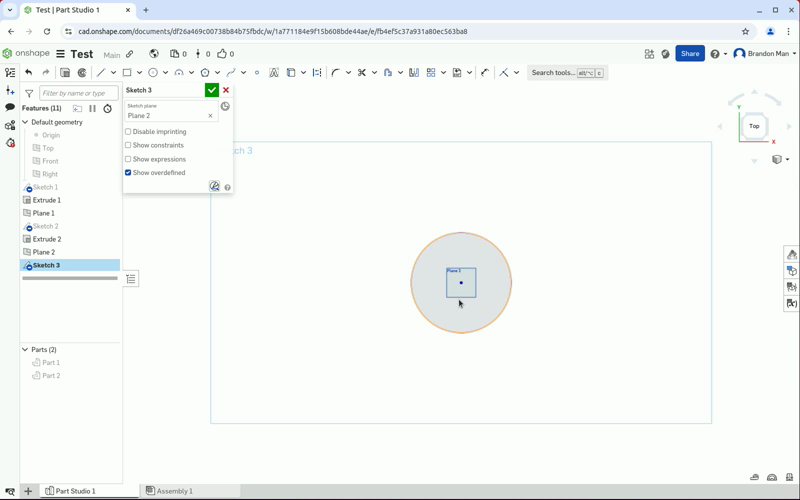
click(459, 299)
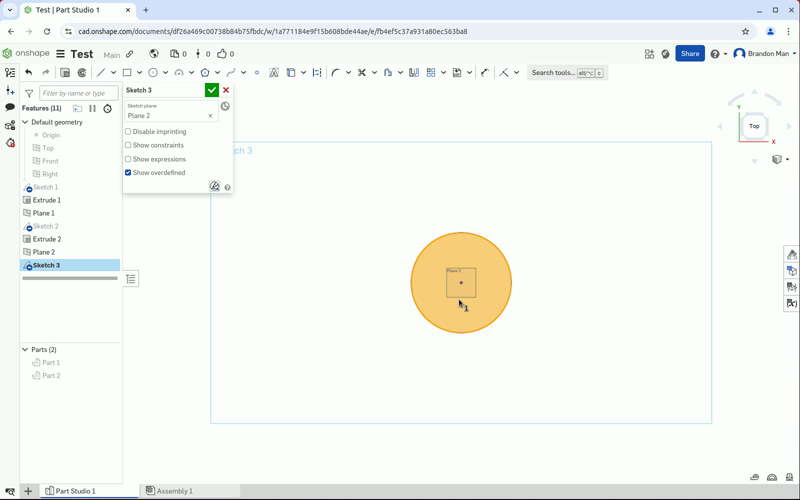
mouse_move(73, 352)
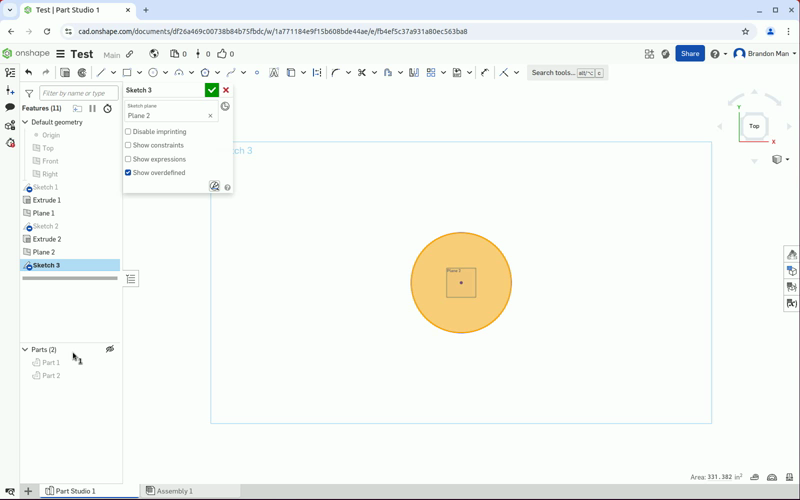
key(shift+y)
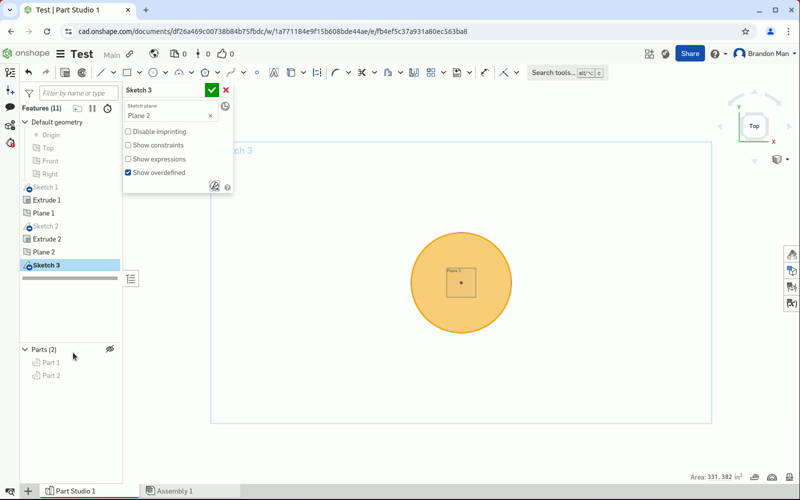
key(shift+e)
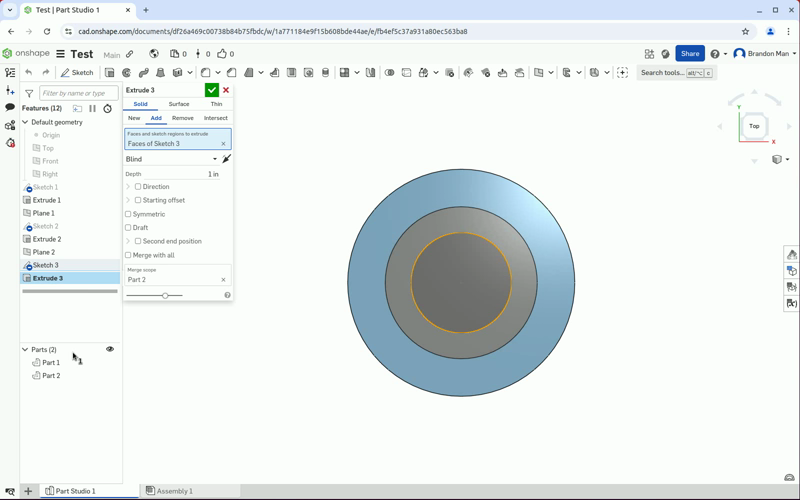
mouse_move(143, 106)
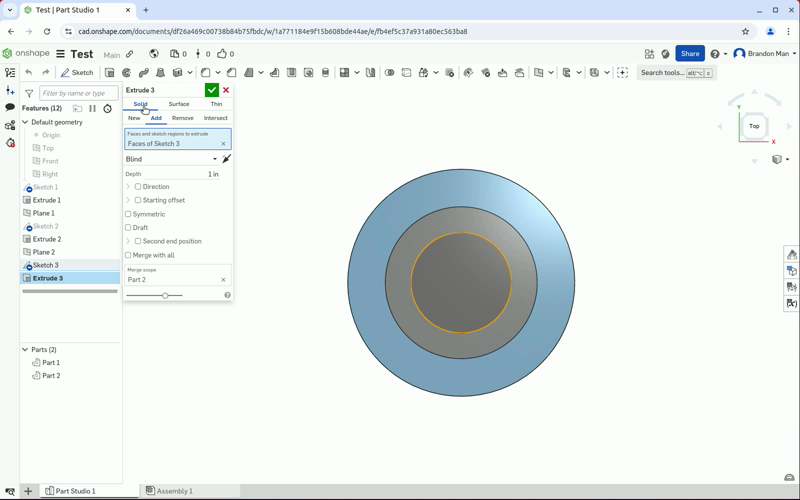
click(143, 106)
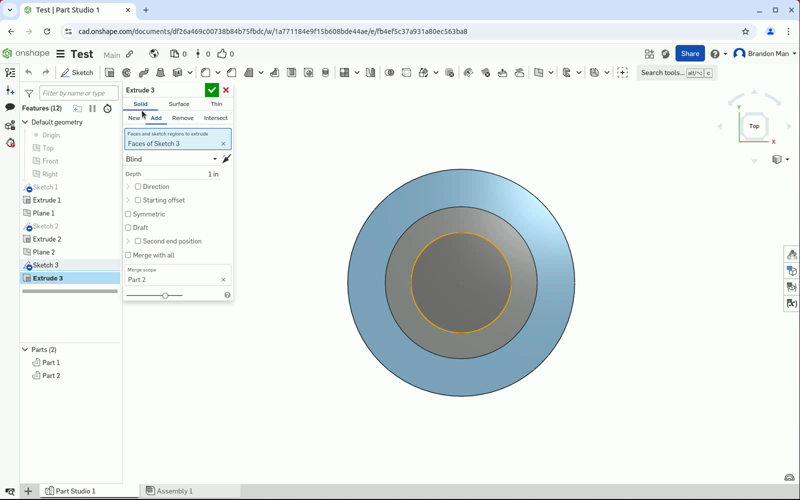
mouse_move(137, 120)
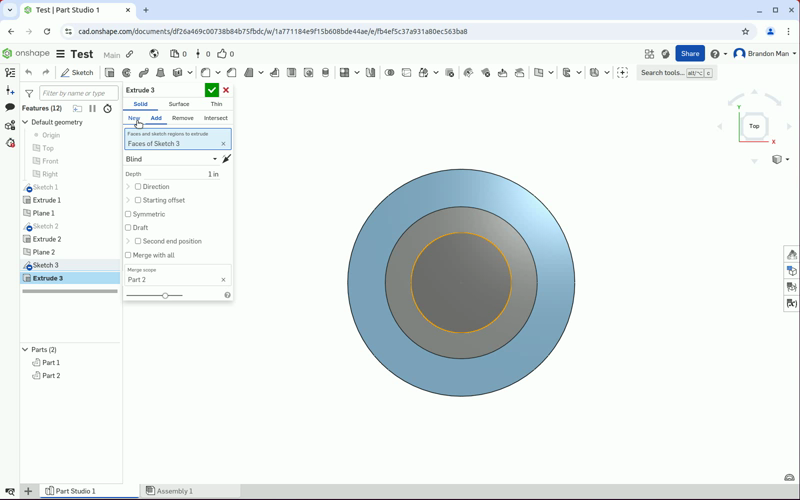
click(137, 120)
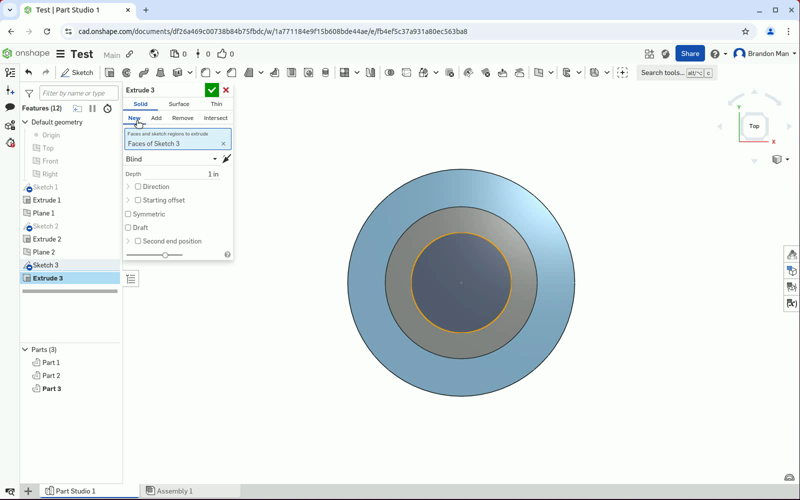
key(tab, 4)
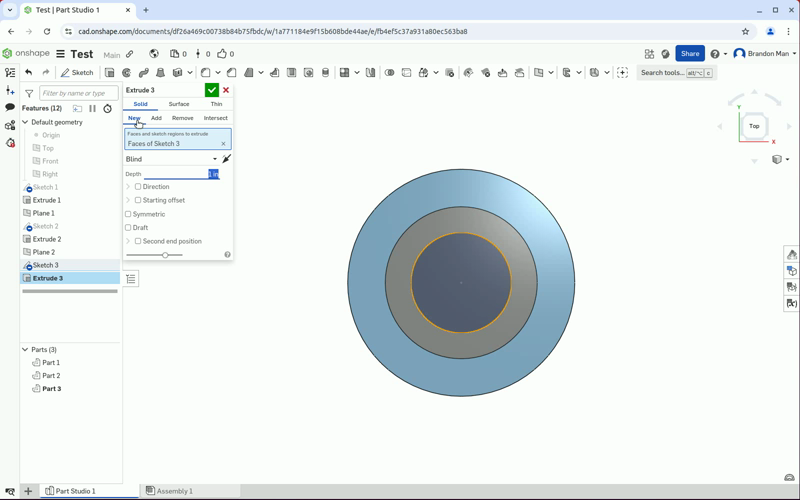
text(5.055)
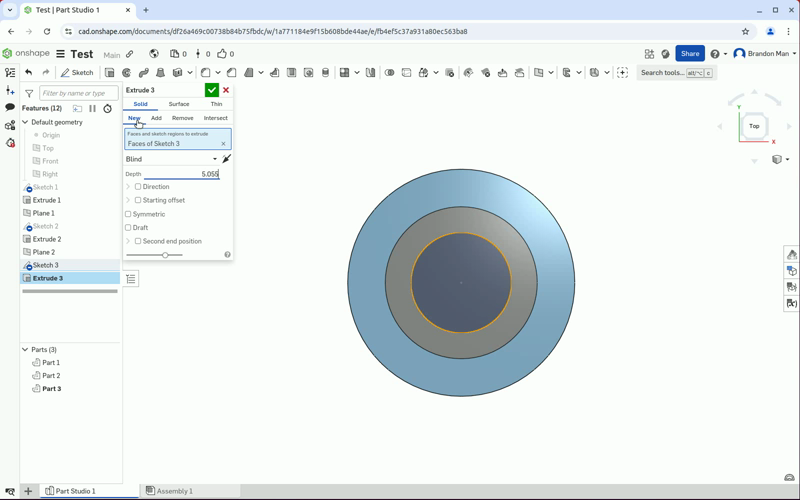
key(enter)
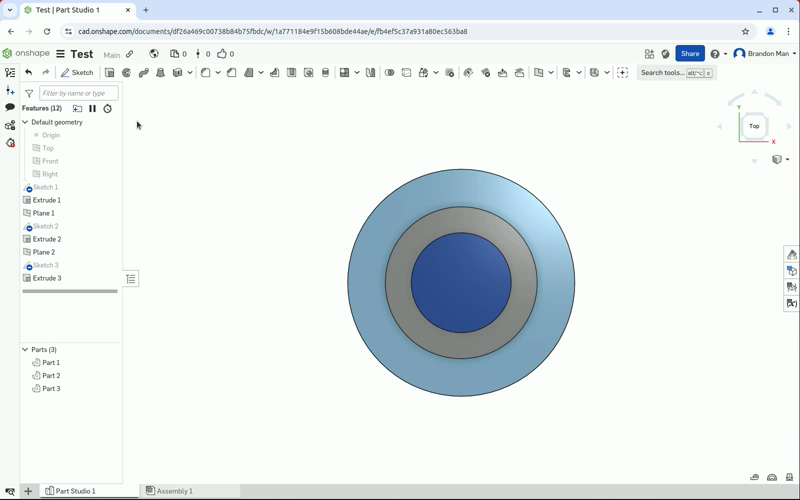
key(shift+h)
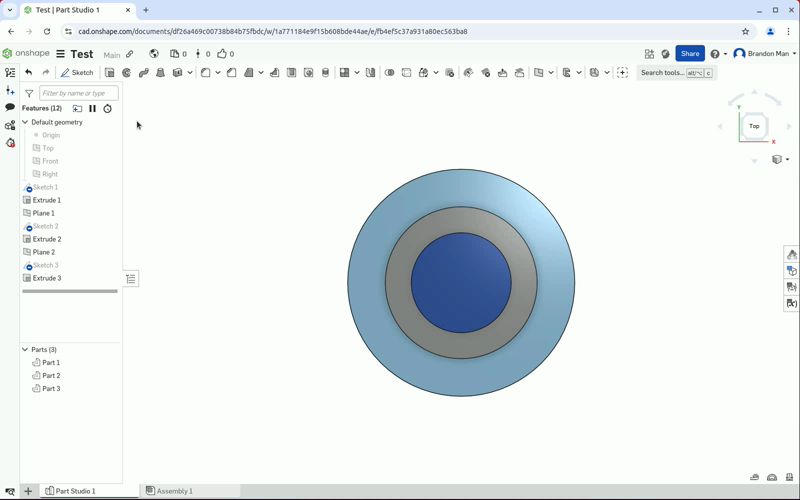
key(shift+h)
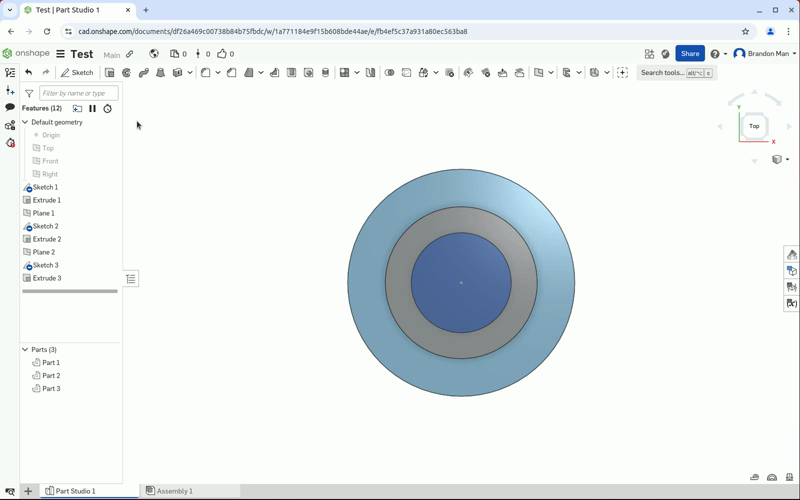
key(shift+7)
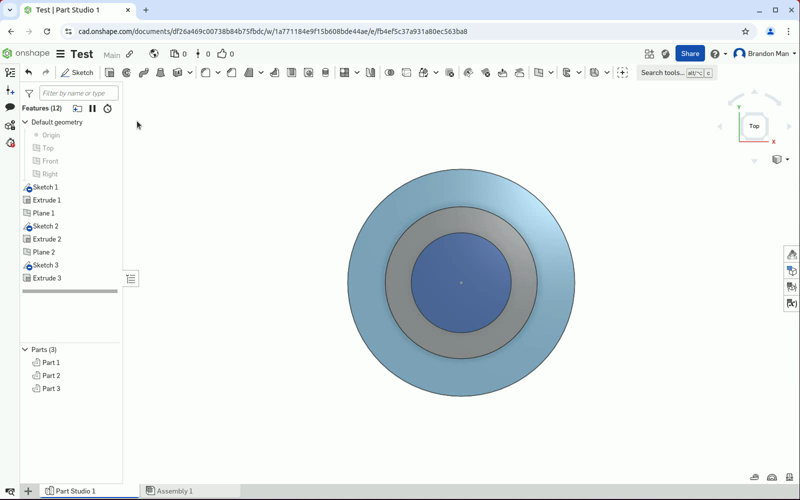
key(up, 3)
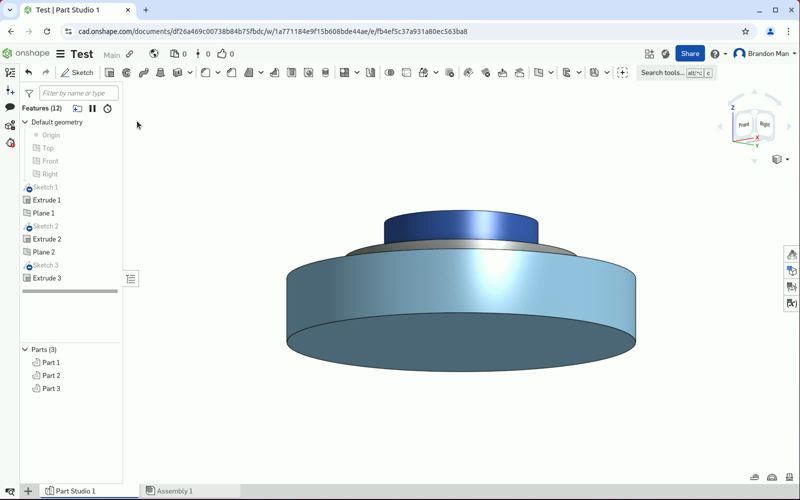
key(left, 3)
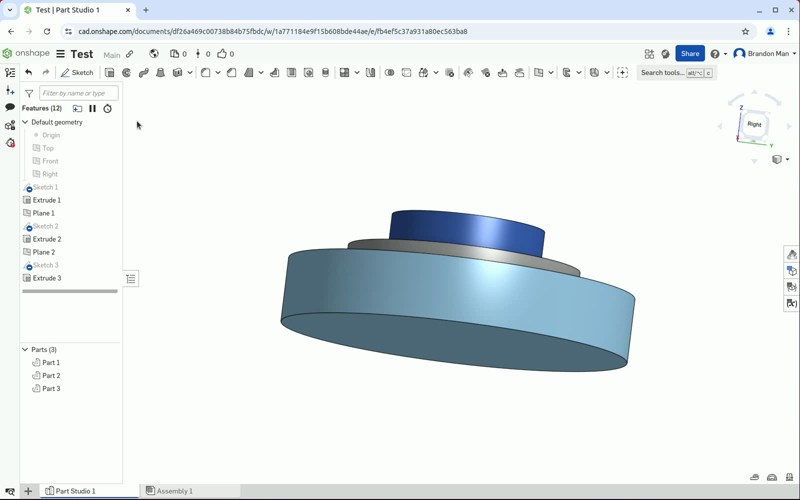
key(right, 3)
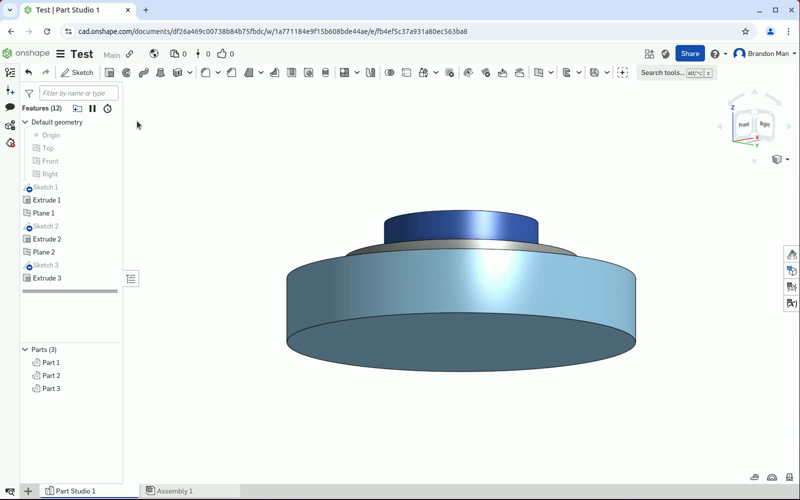
key(down, 3)
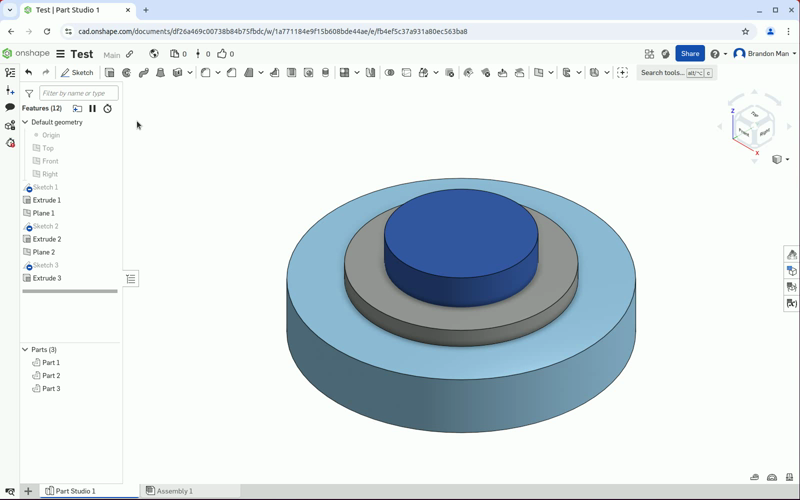
mouse_move(73, 189)
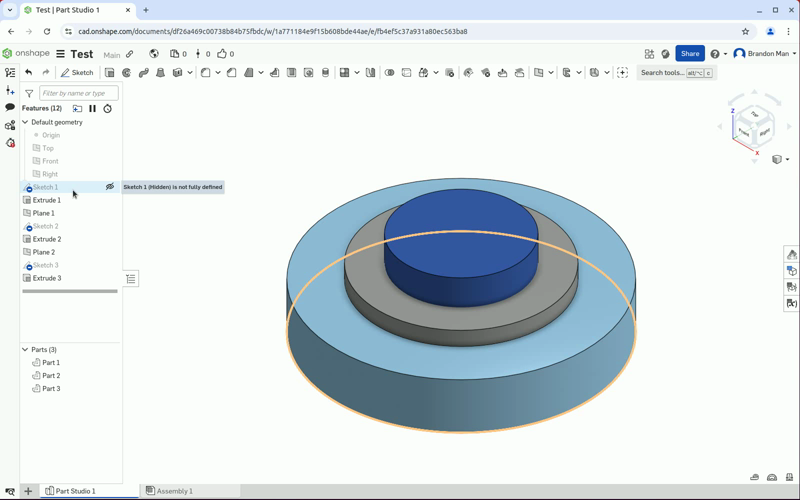
click(73, 189)